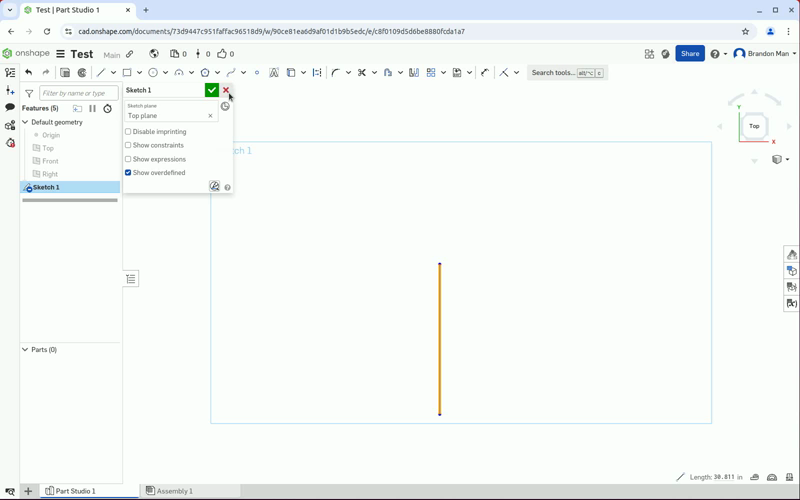
key(shift+h)
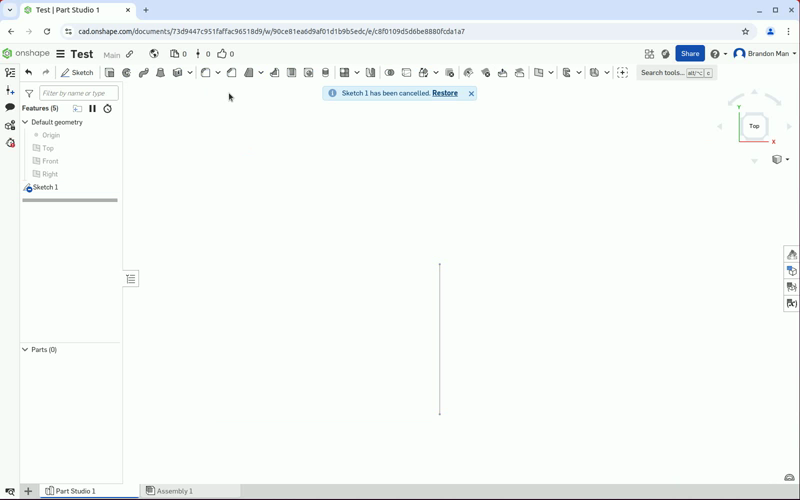
key(shift+s)
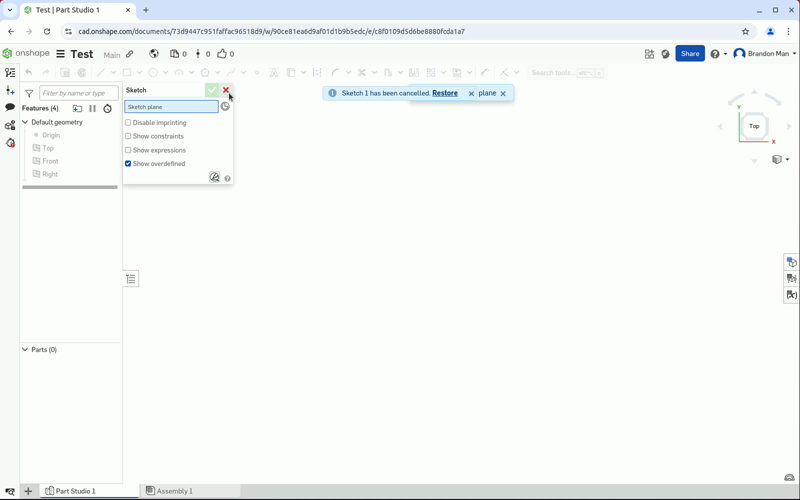
mouse_move(73, 150)
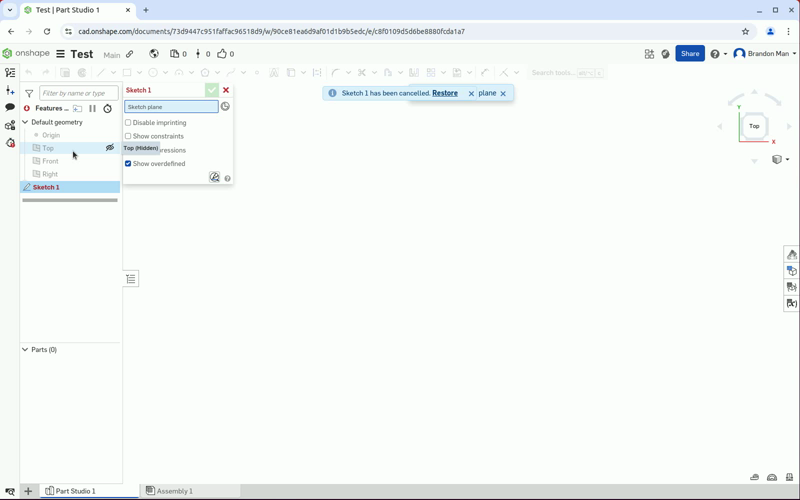
click(73, 150)
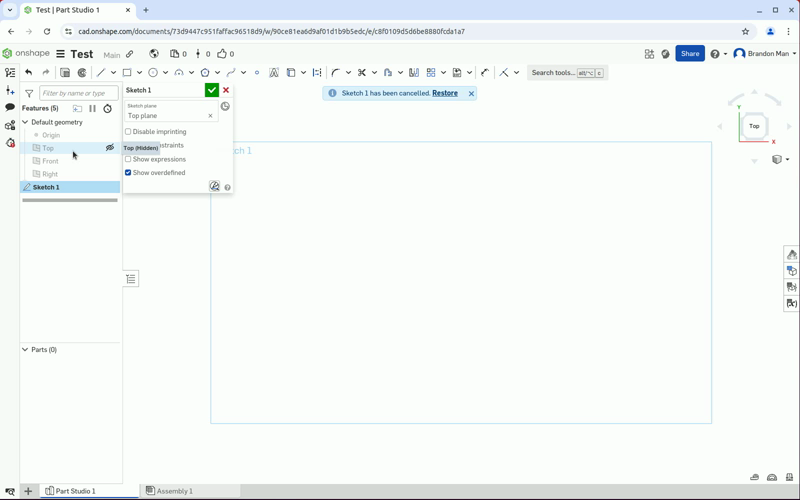
mouse_move(73, 352)
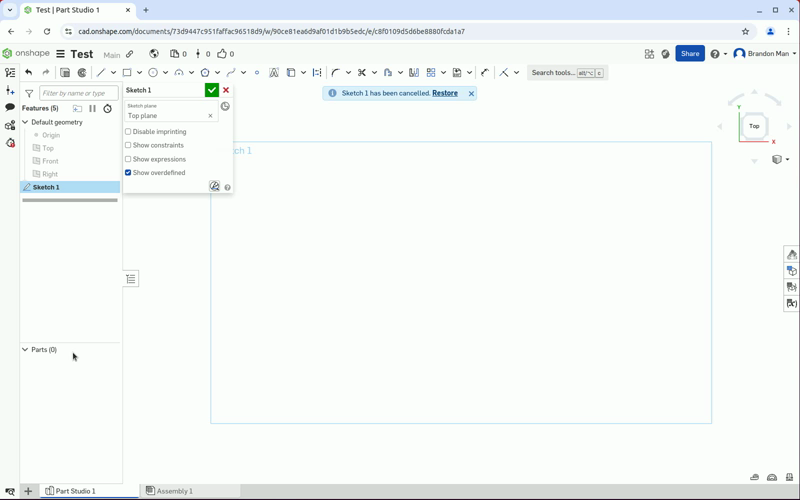
key(y)
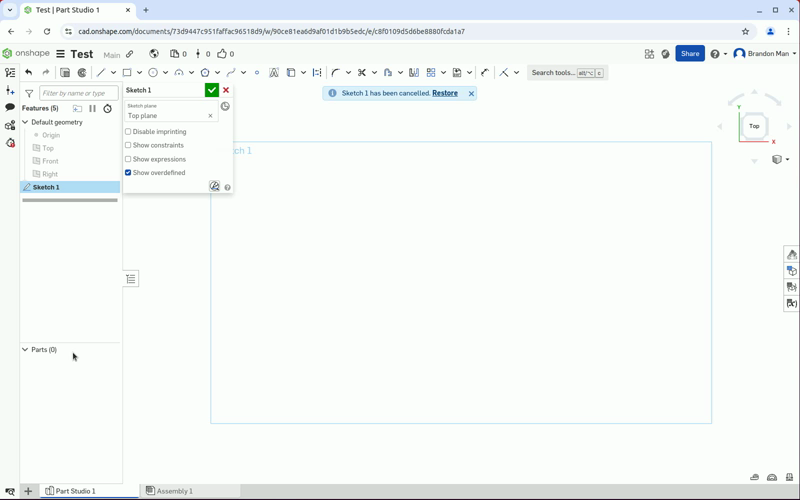
key(l)
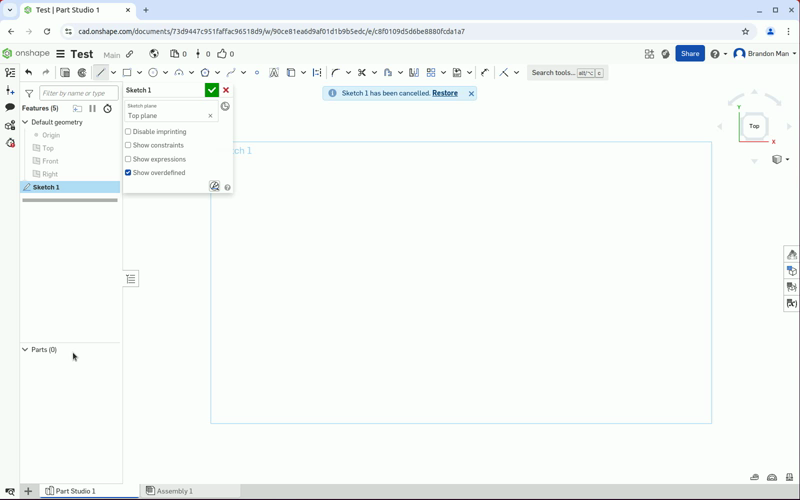
key_down(shift)
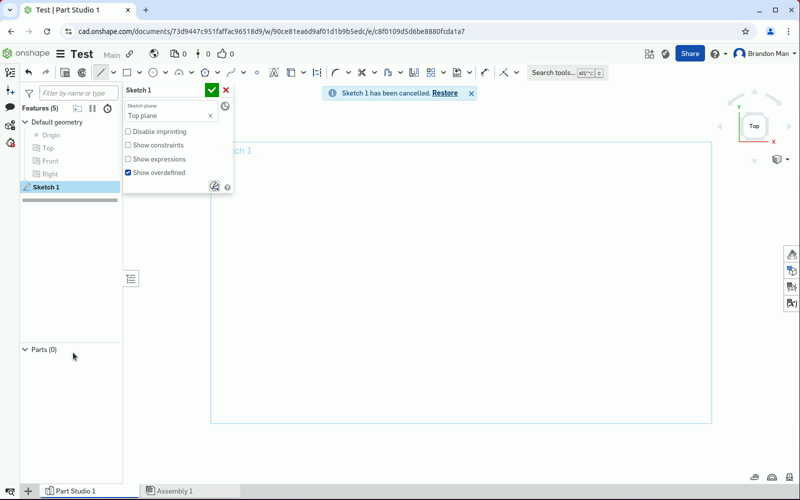
mouse_move(420, 326)
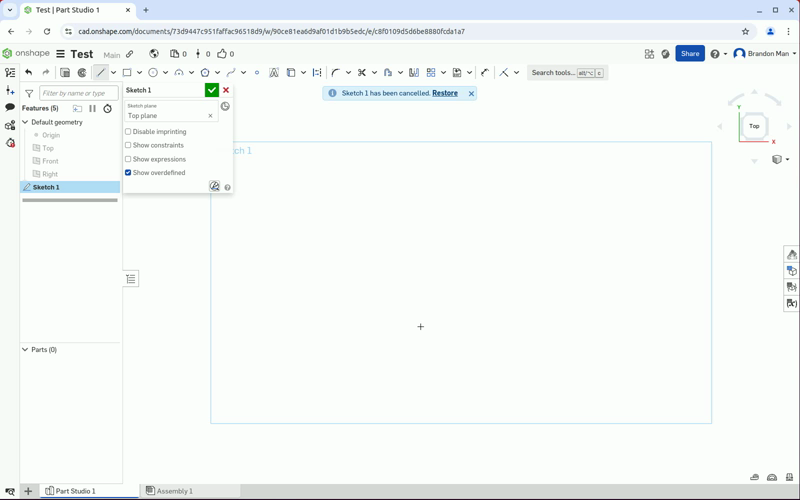
click(420, 326)
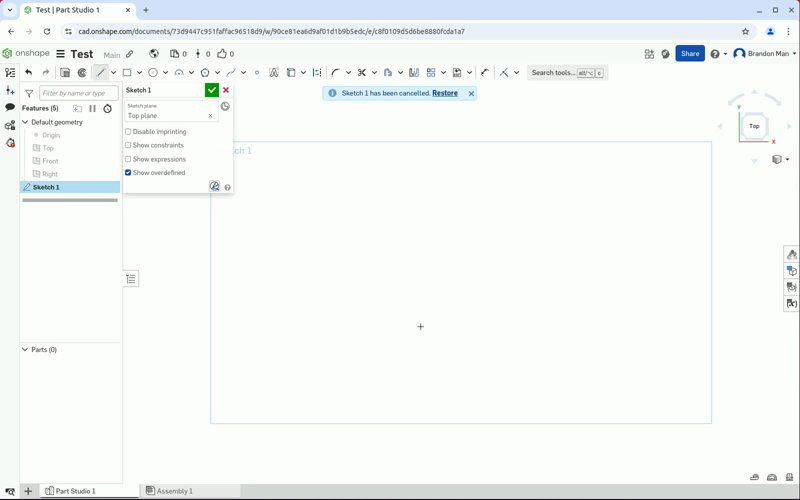
key_up(shift)
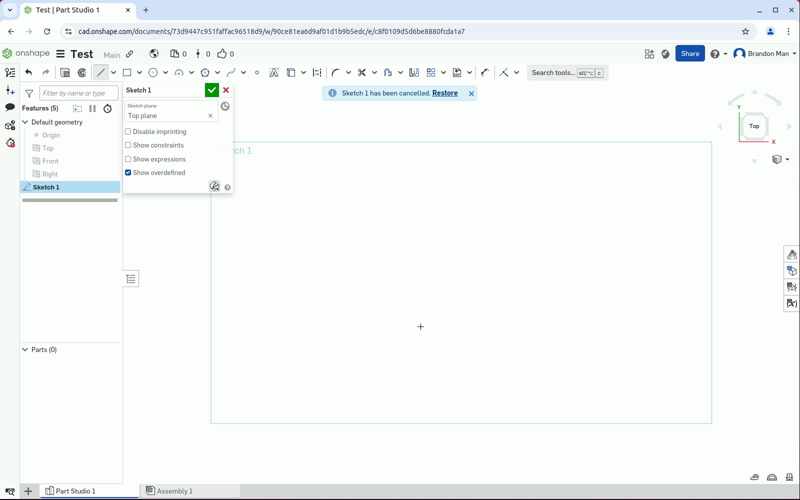
key_down(shift)
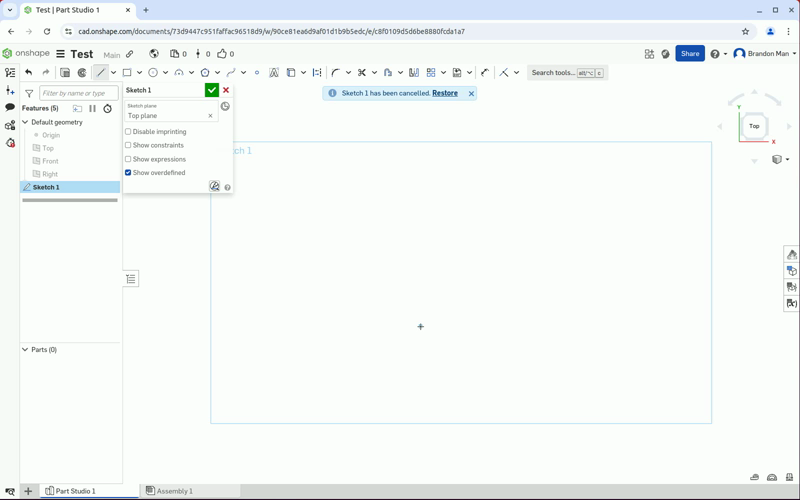
mouse_move(500, 326)
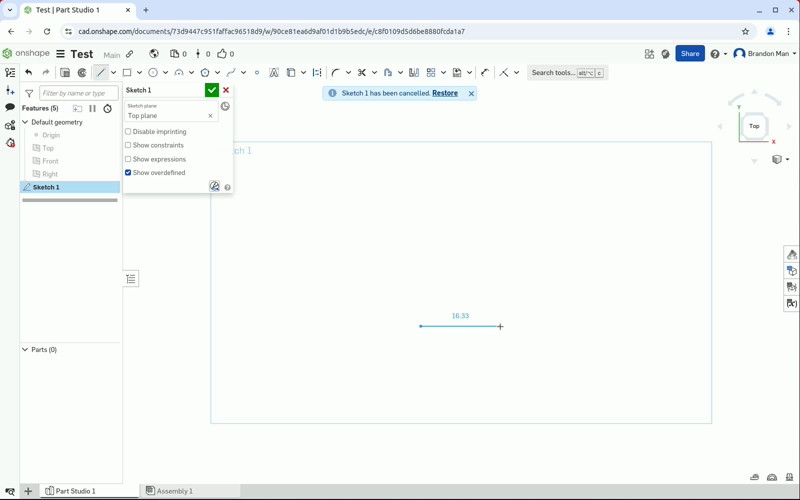
click(500, 326)
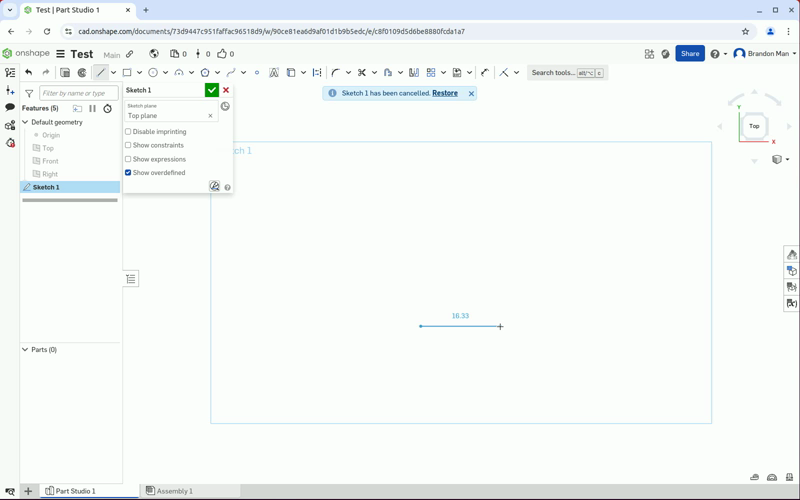
key_up(shift)
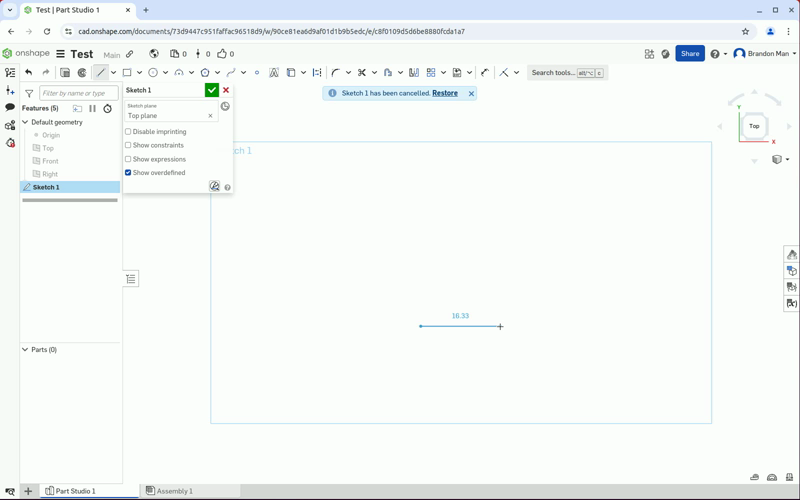
key_down(shift)
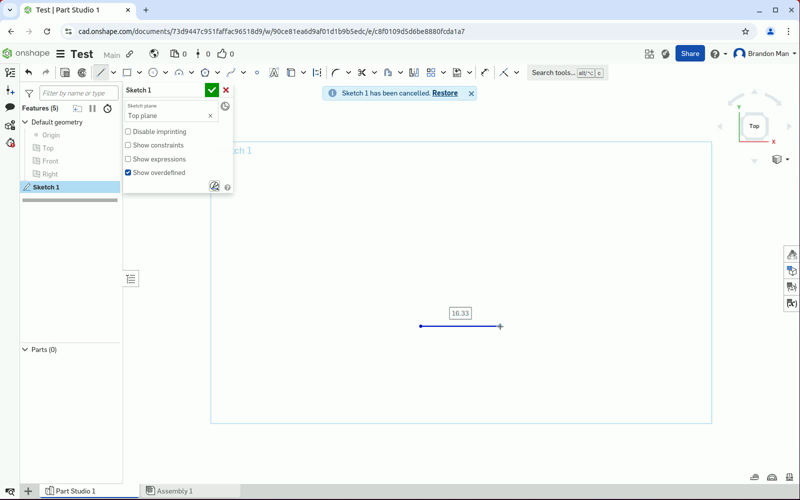
mouse_move(500, 240)
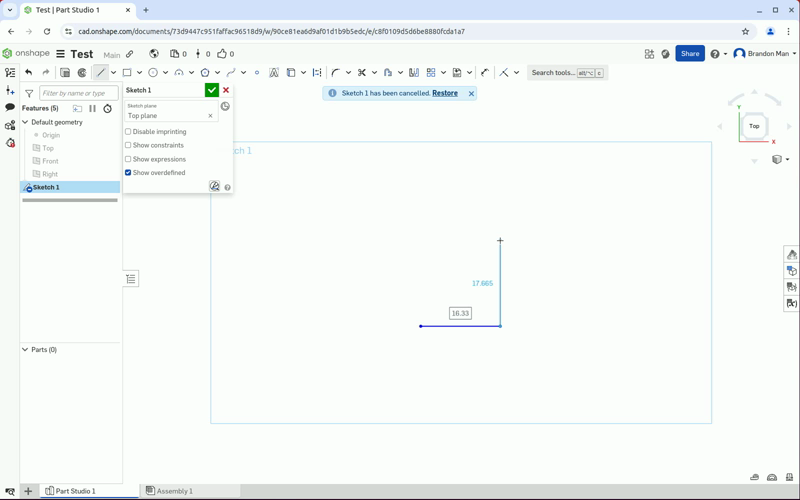
click(500, 240)
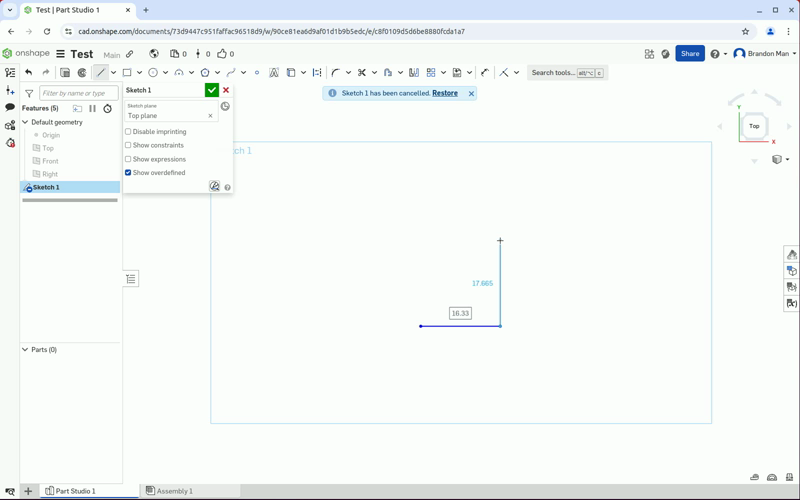
key_up(shift)
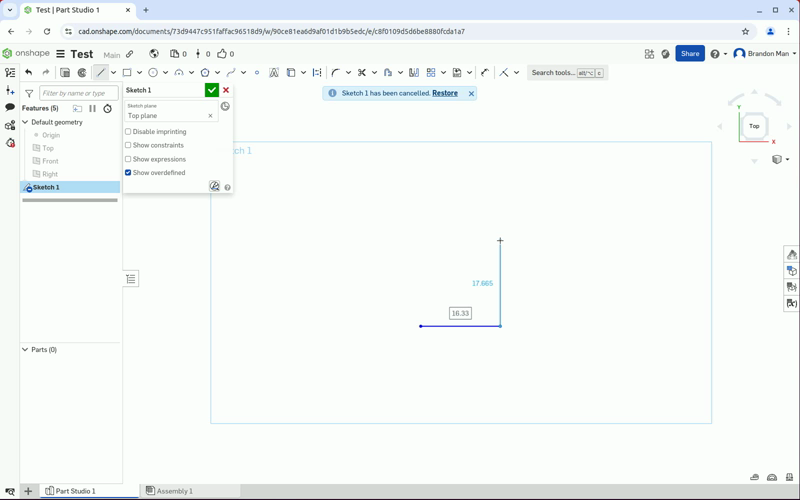
key_down(shift)
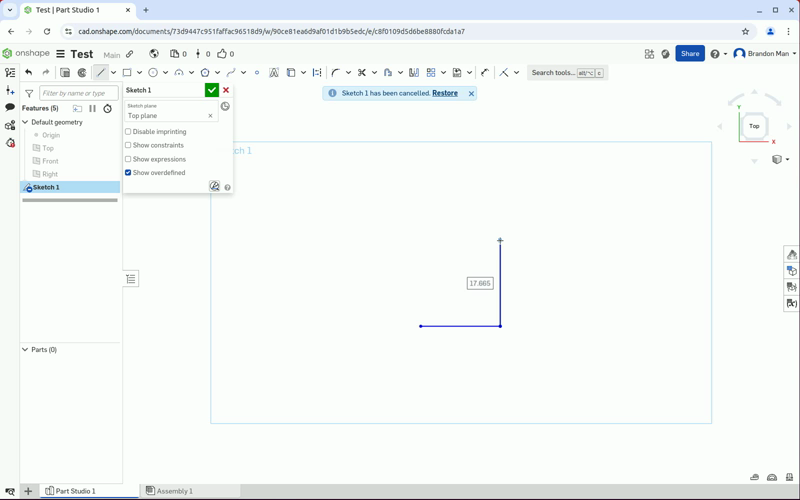
mouse_move(420, 240)
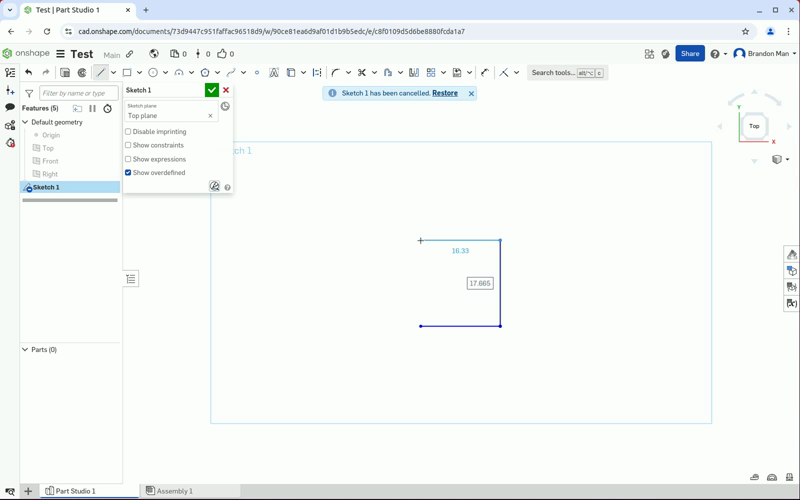
click(420, 240)
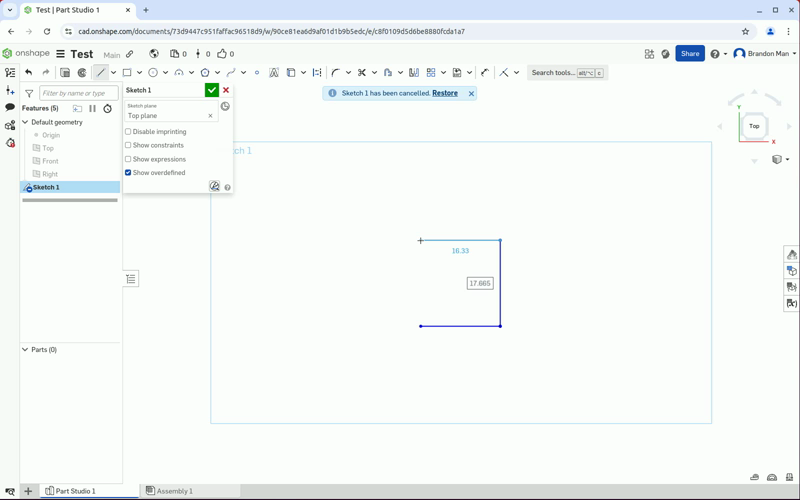
key_up(shift)
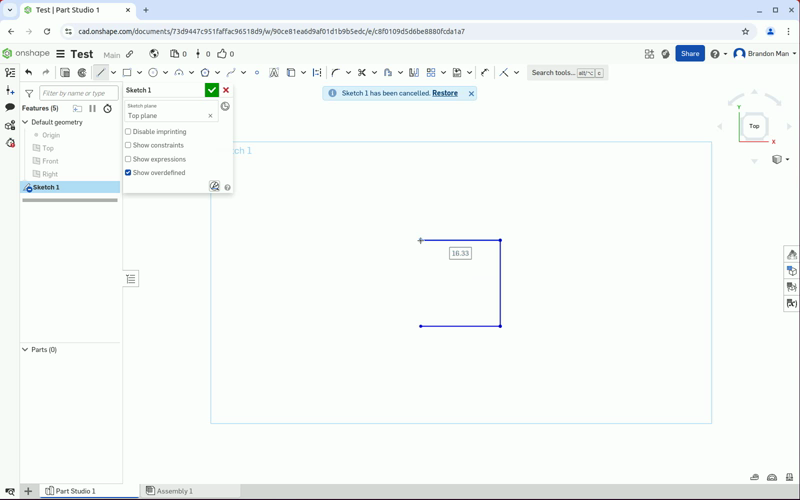
key_down(shift)
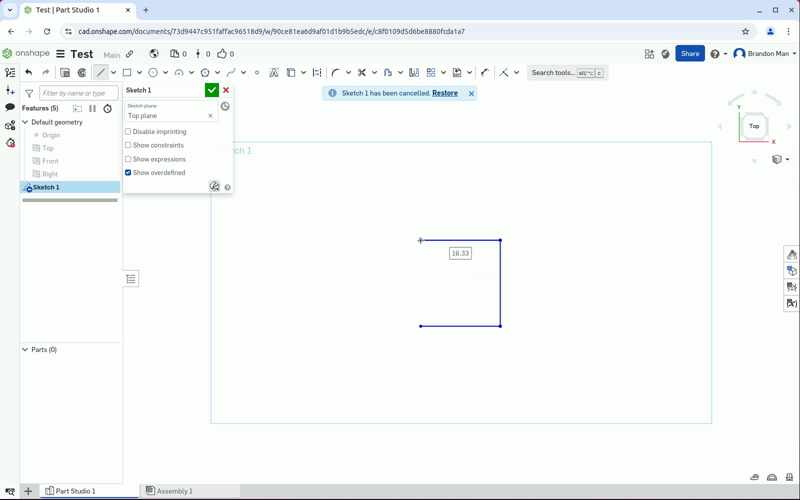
mouse_move(420, 326)
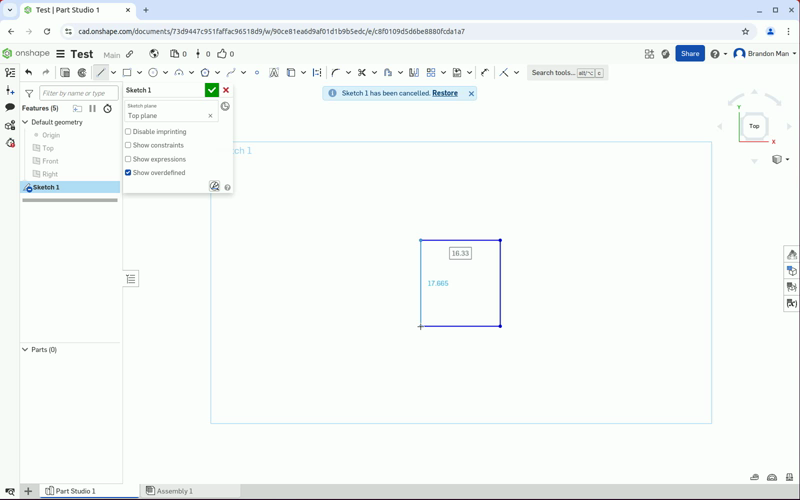
key_up(shift)
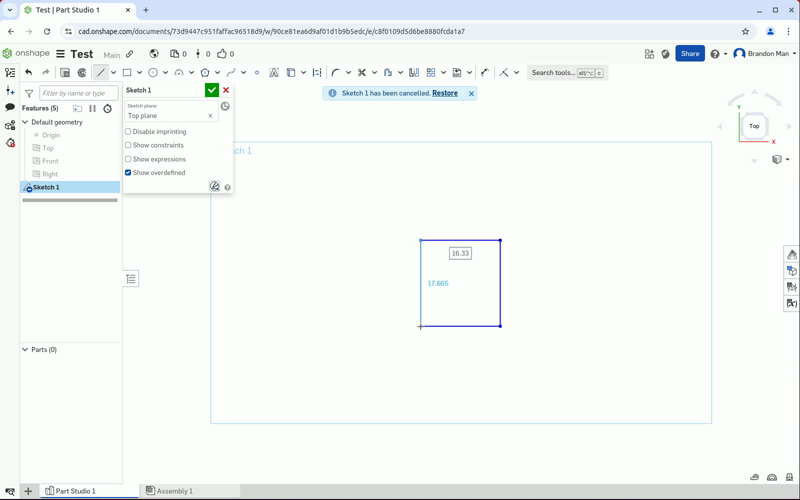
click(420, 326)
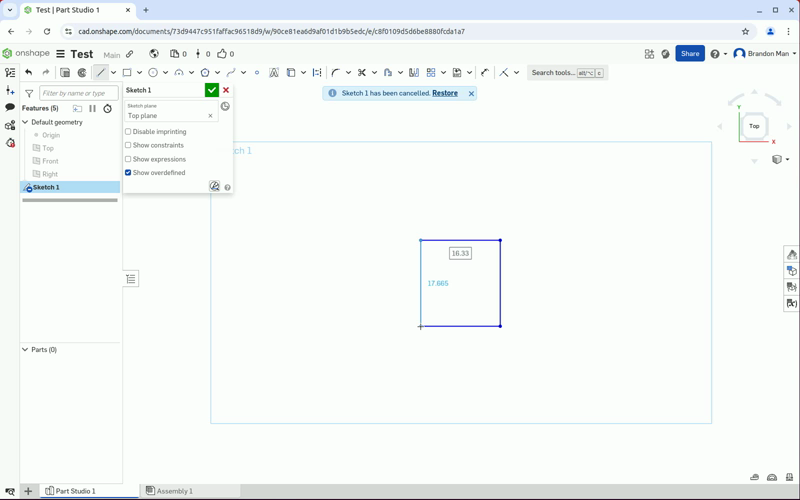
key(esc)
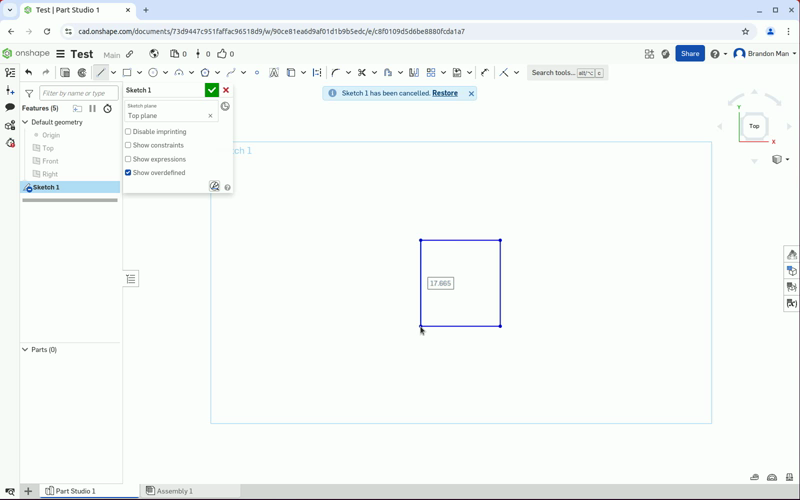
mouse_move(442, 295)
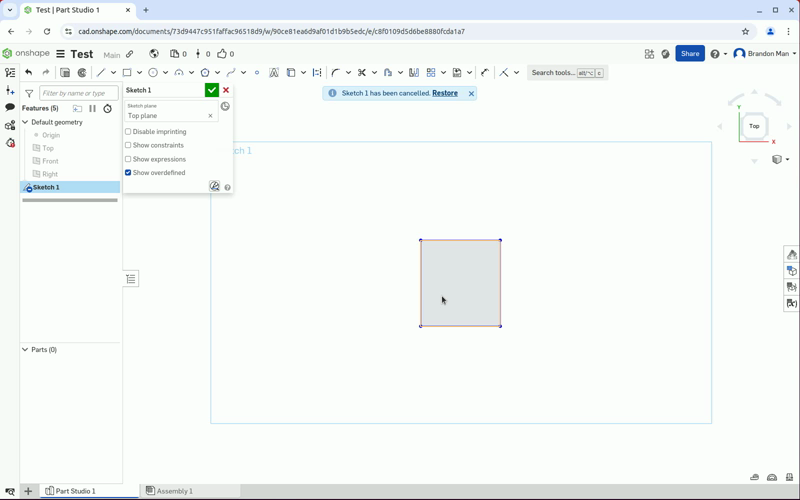
click(442, 295)
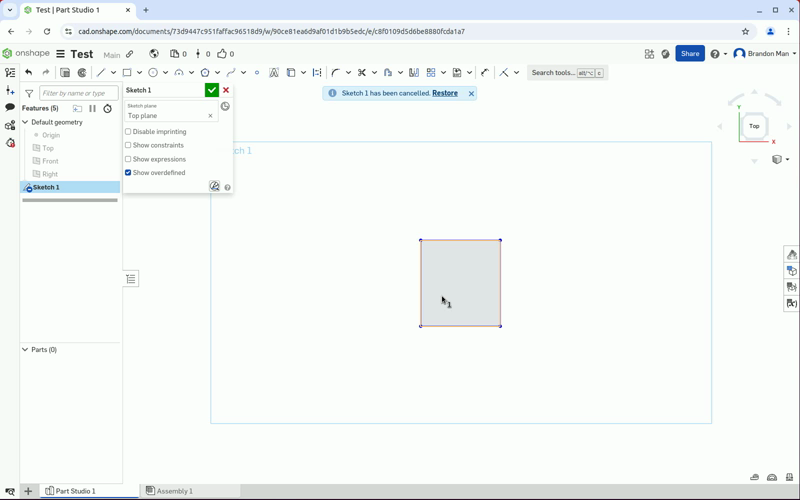
mouse_move(73, 352)
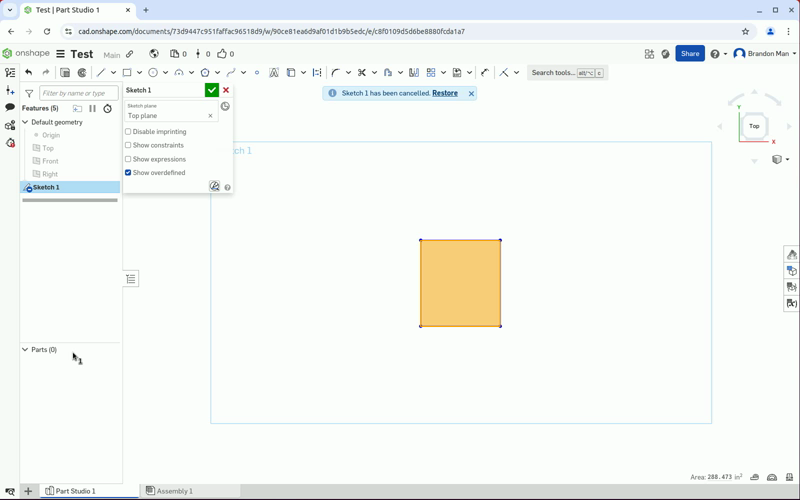
key(shift+y)
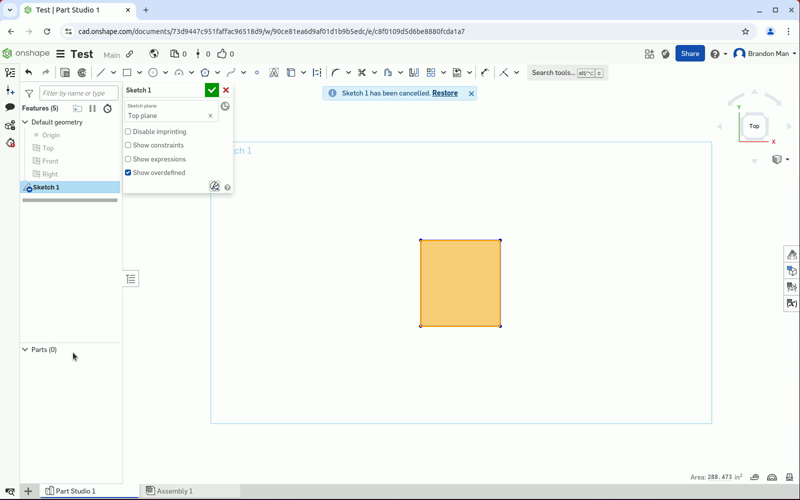
key(shift+e)
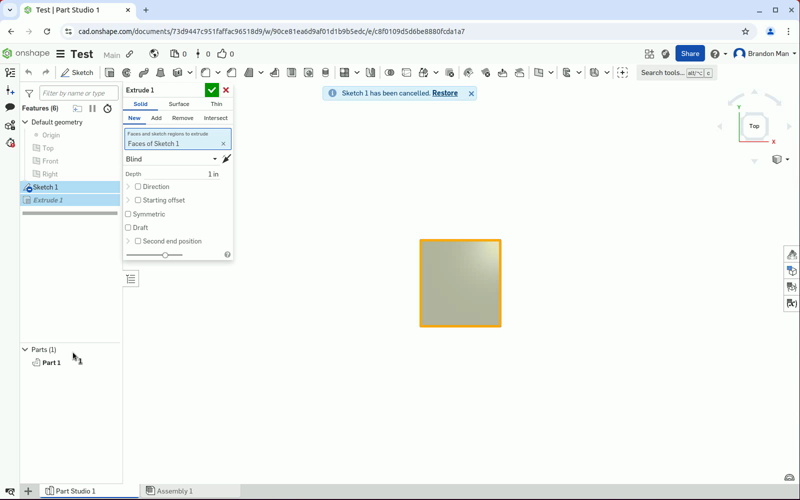
mouse_move(143, 106)
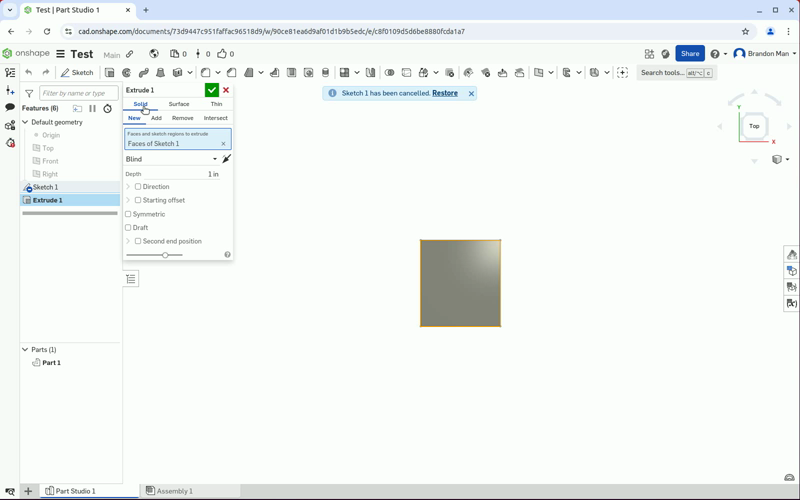
click(143, 106)
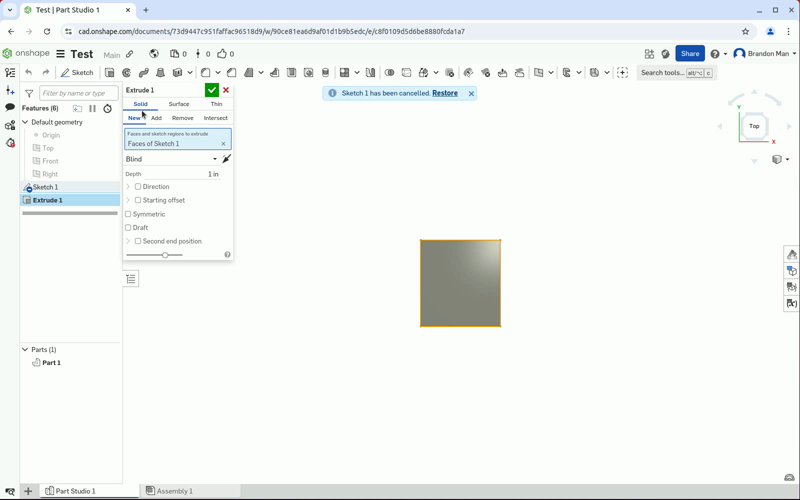
mouse_move(137, 120)
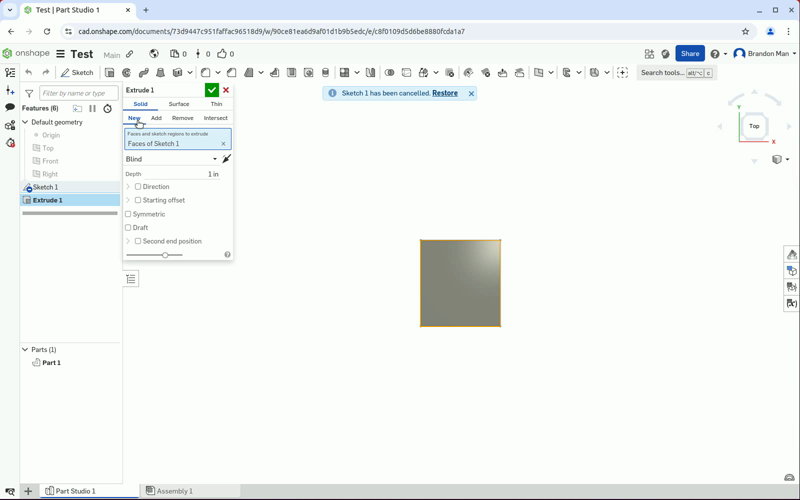
click(137, 120)
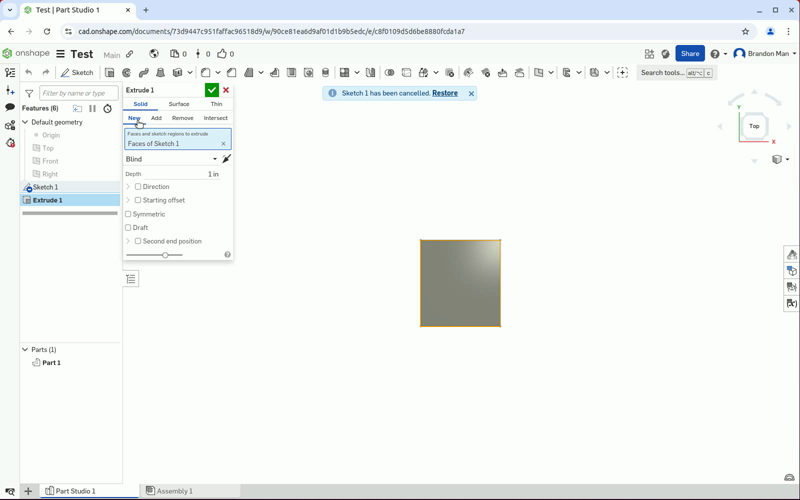
key(tab, 4)
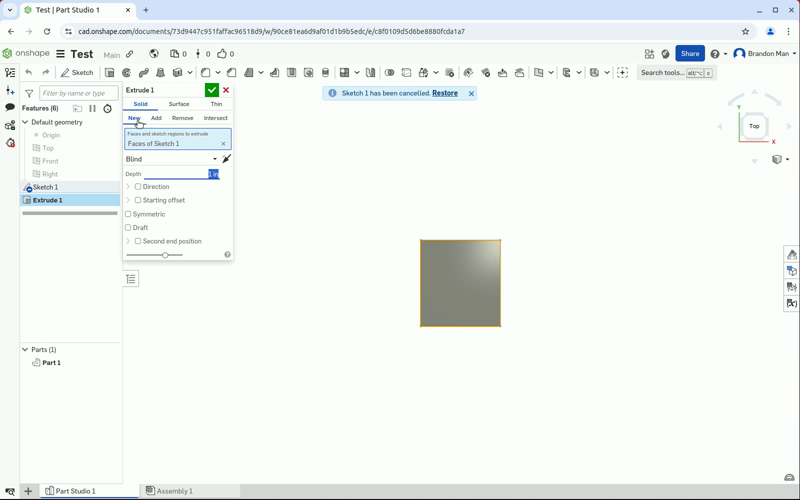
text(23.108)
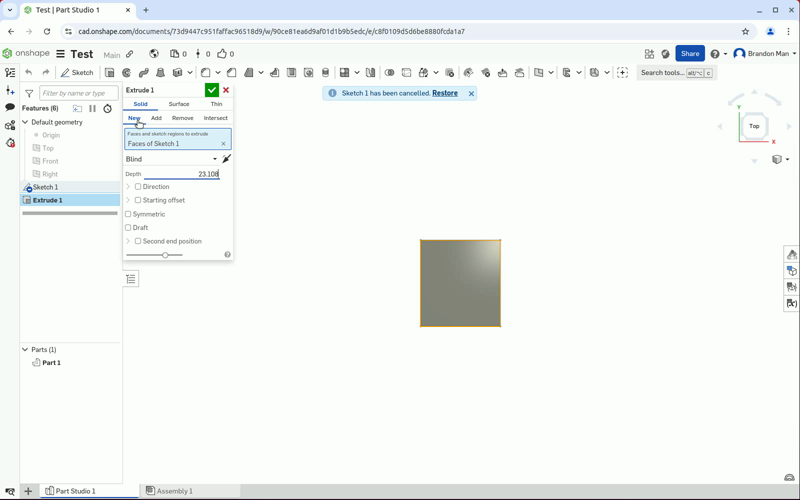
key(enter)
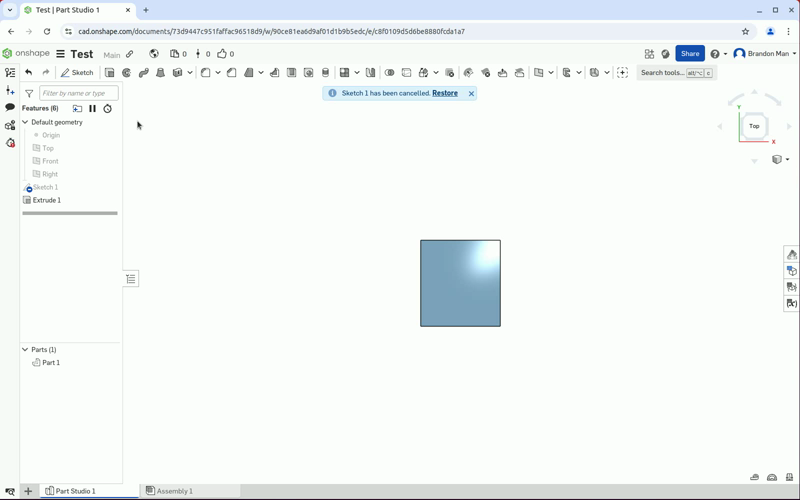
key(shift+h)
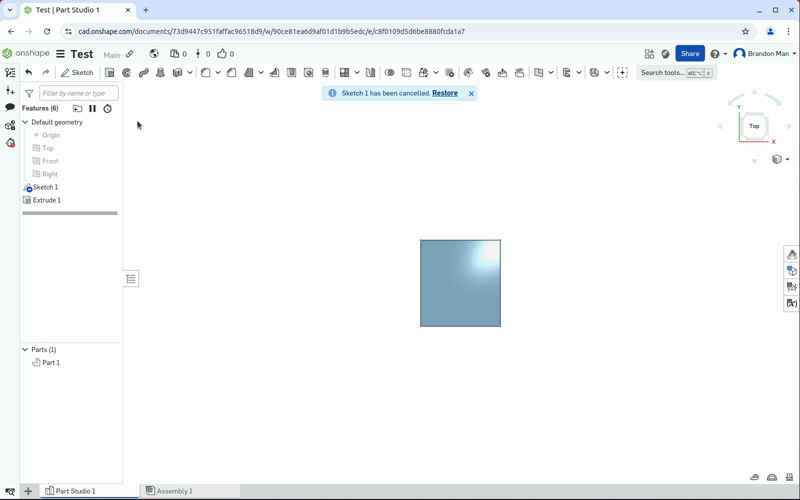
key(shift+h)
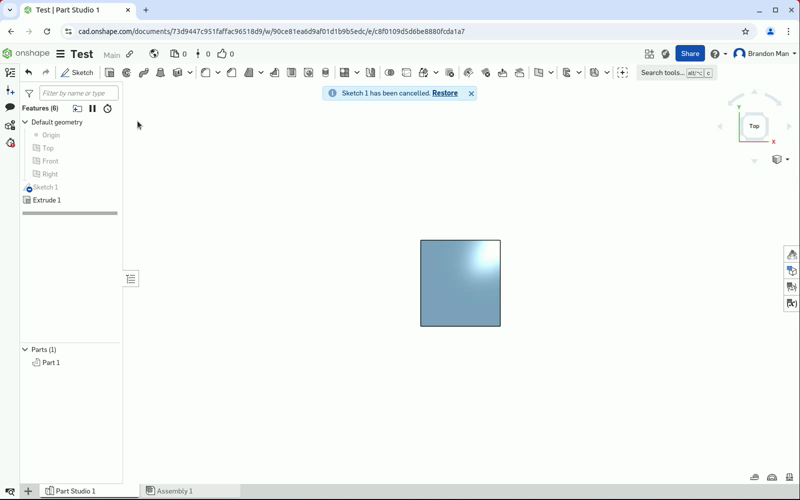
mouse_move(73, 189)
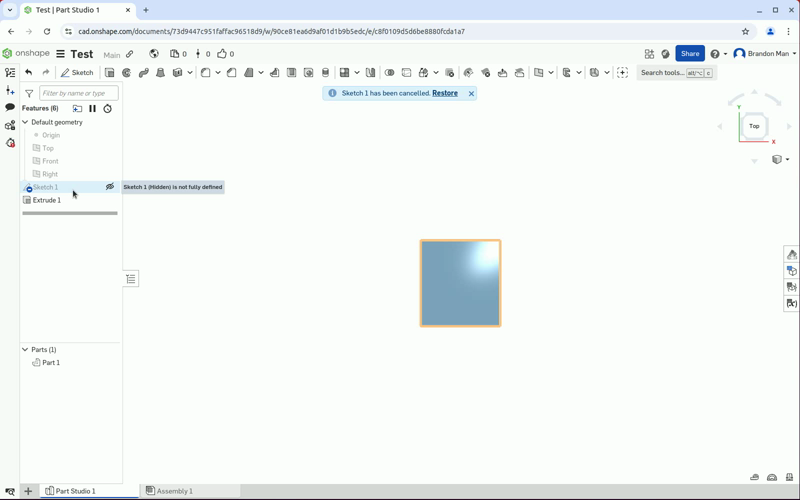
click(73, 189)
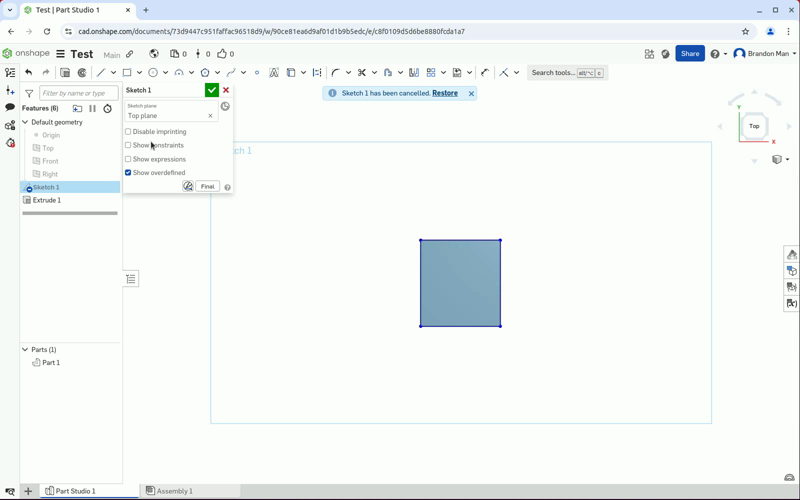
mouse_move(229, 92)
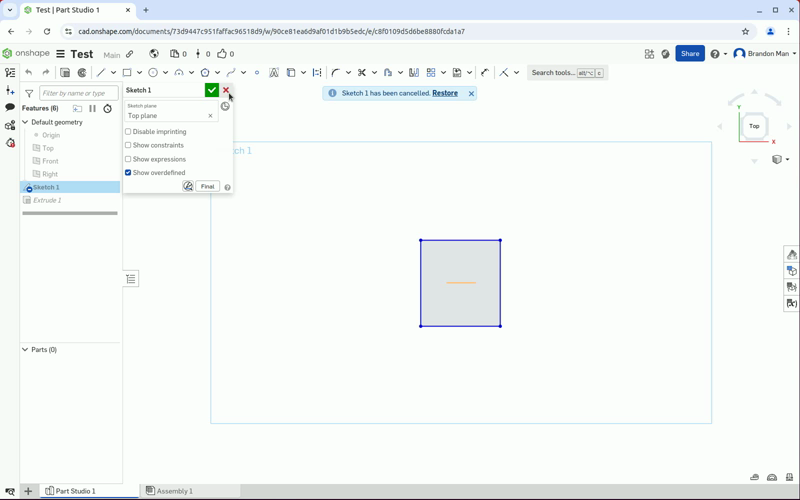
click(229, 92)
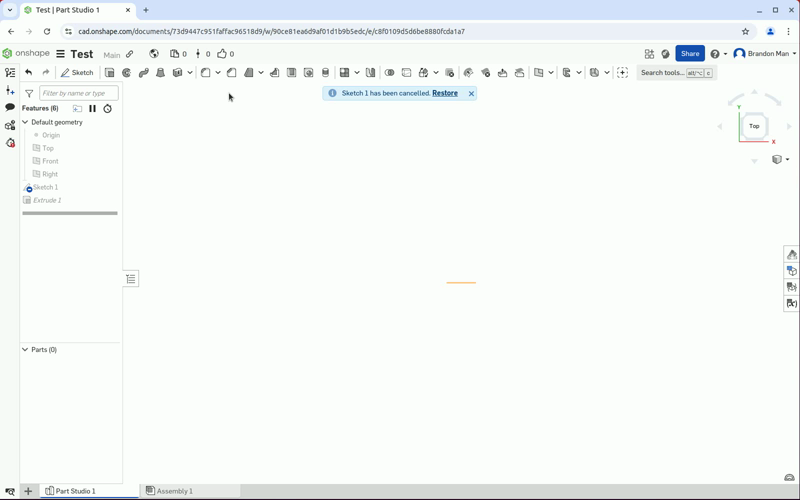
mouse_move(73, 352)
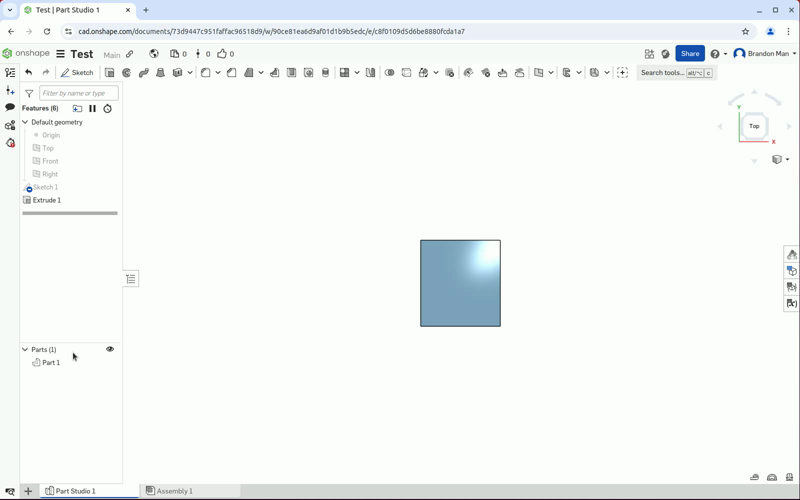
key(y)
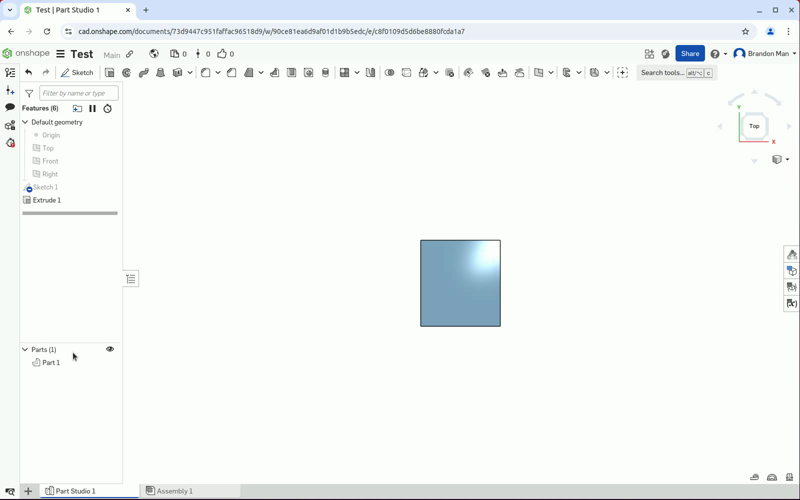
key(shift+p)
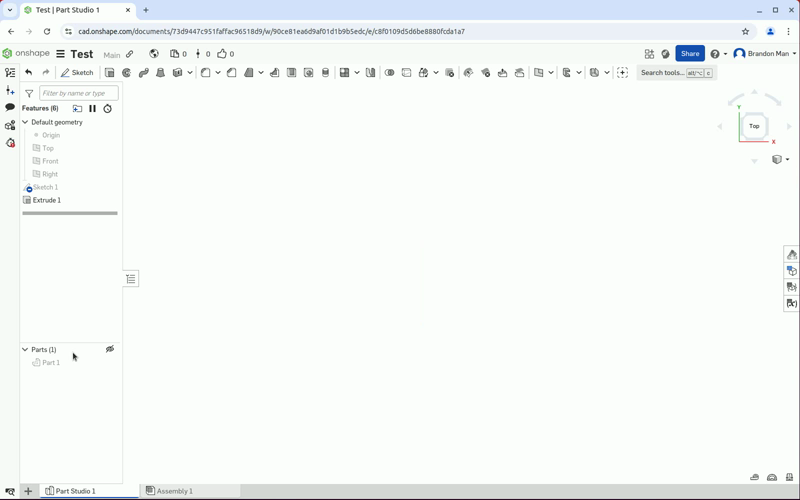
key(space)
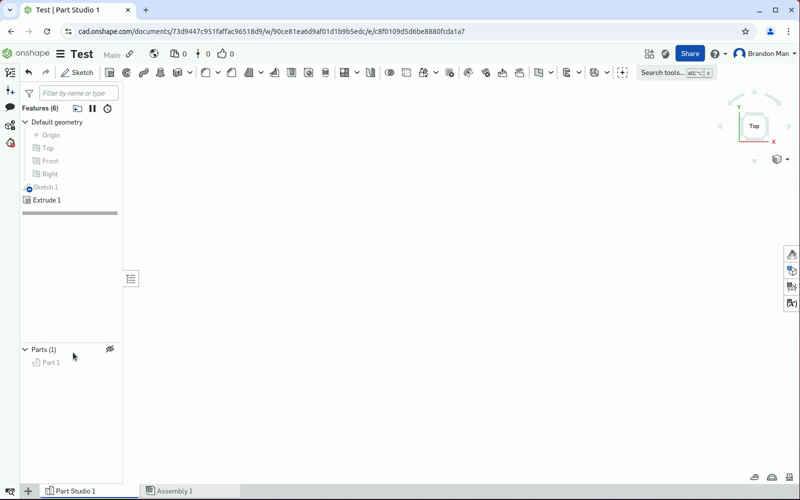
key_down(shift)
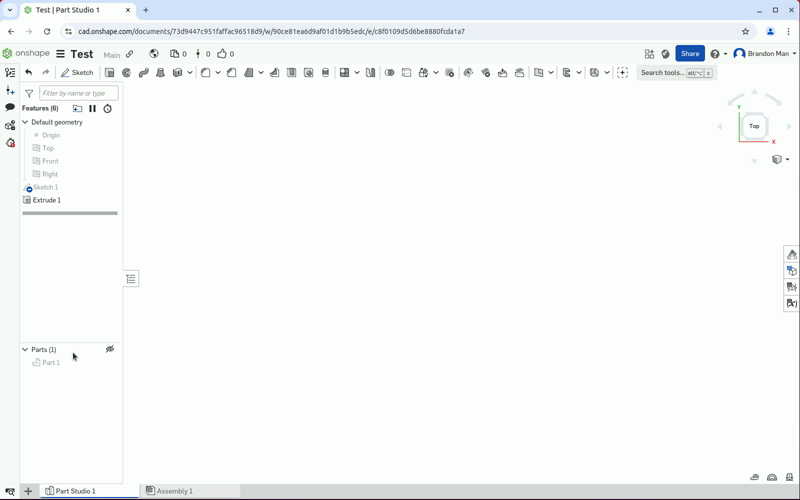
key(up)
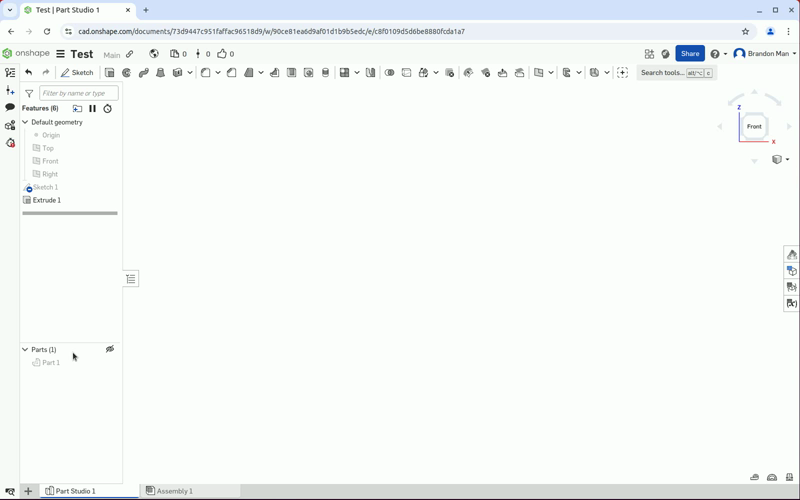
key_up(shift)
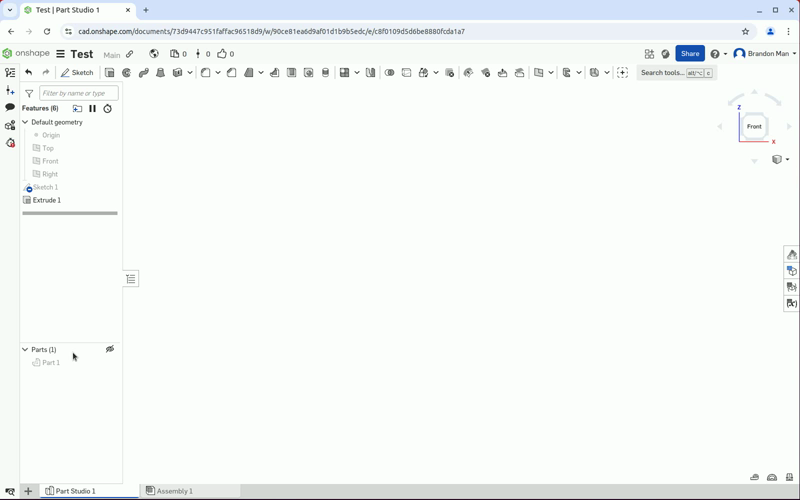
mouse_move(73, 352)
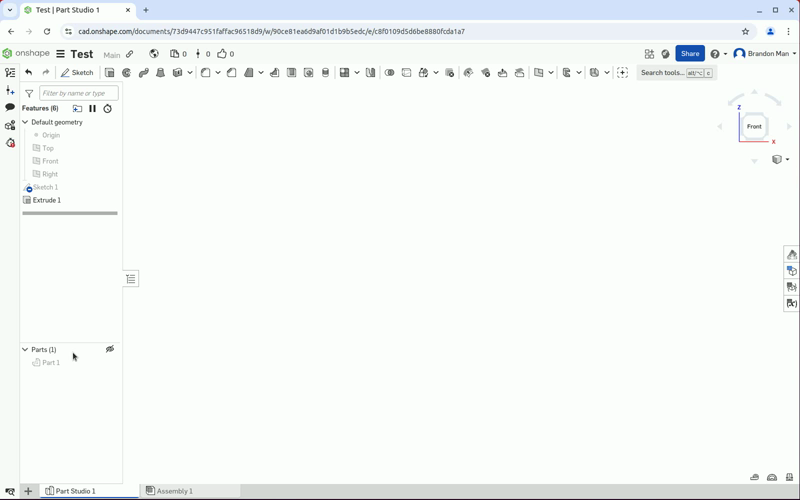
key(shift+y)
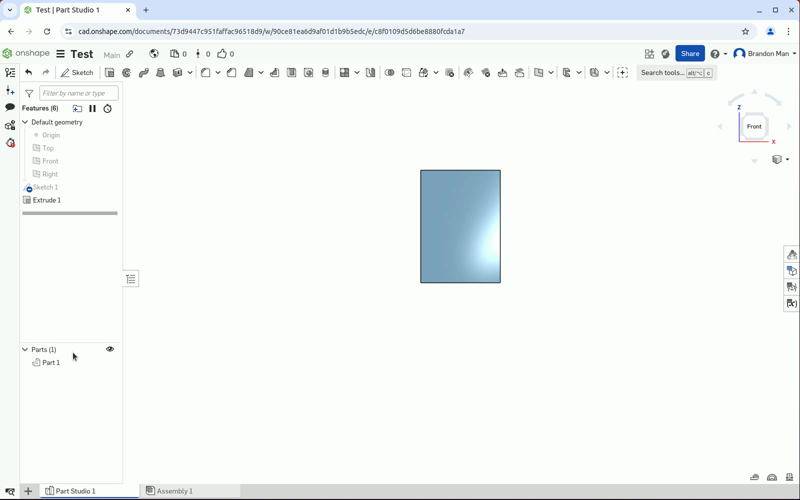
mouse_move(541, 75)
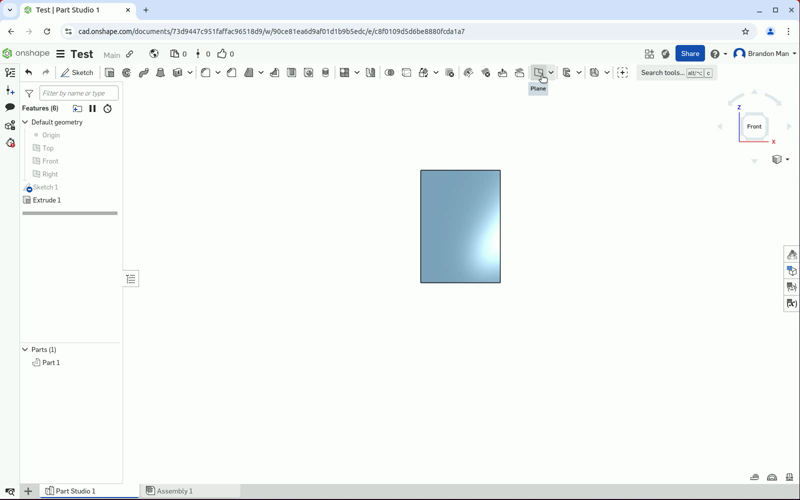
click(541, 75)
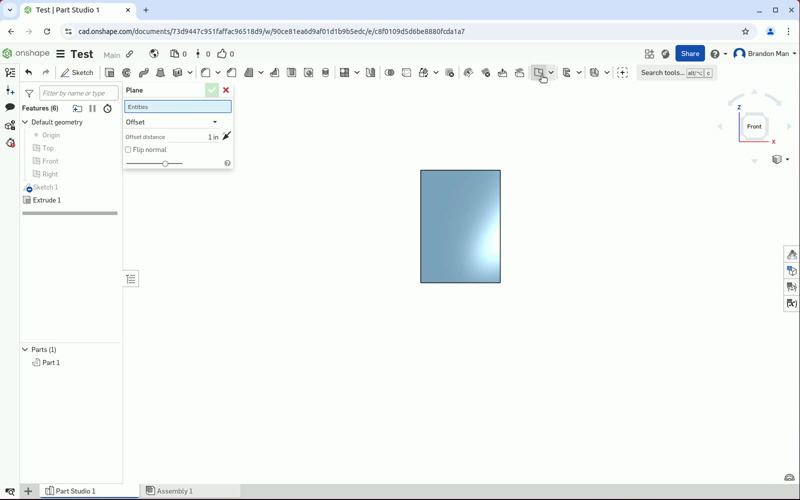
mouse_move(73, 163)
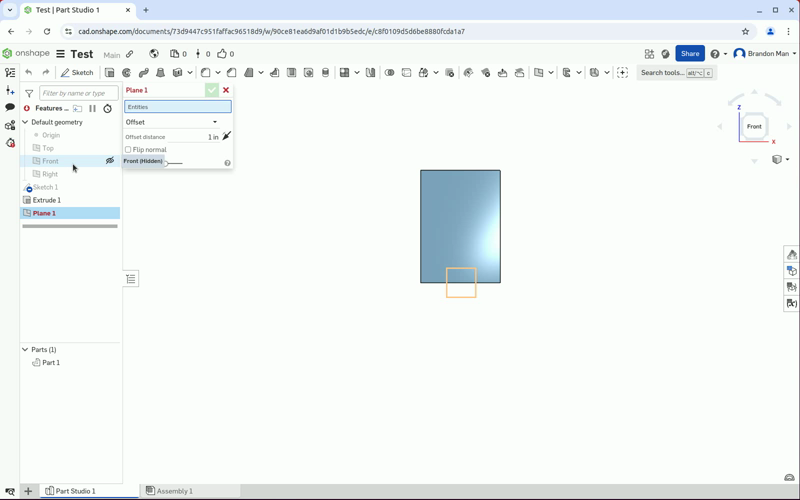
click(73, 163)
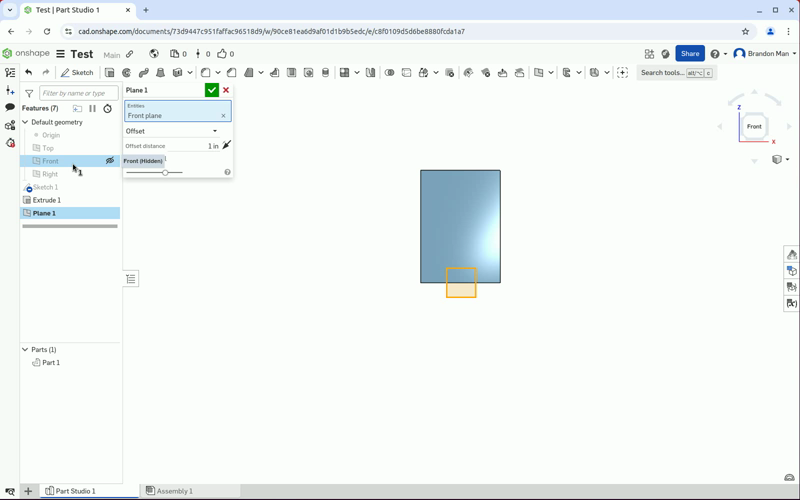
key(tab, 2)
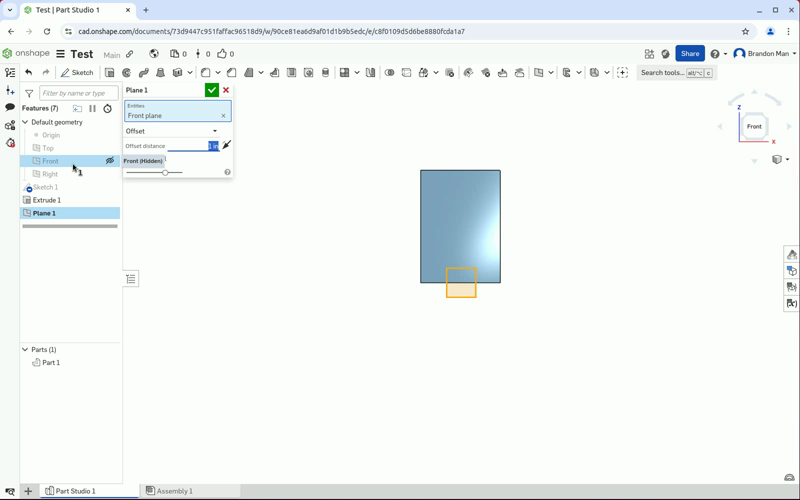
text(8.904)
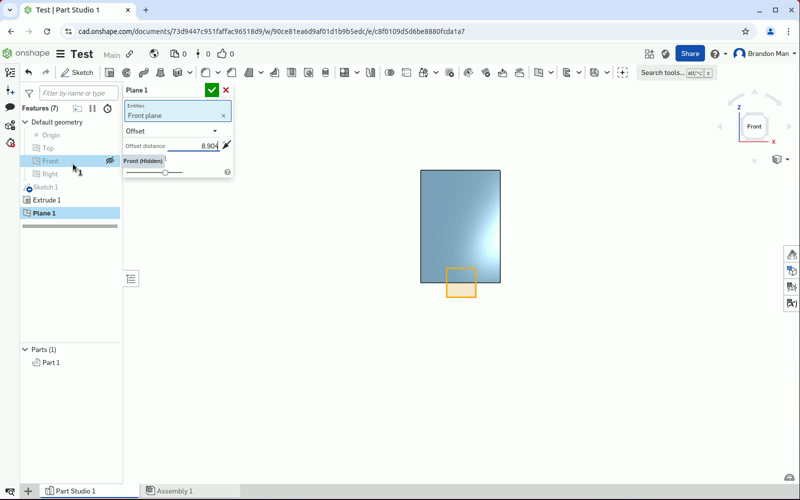
key(enter, 2)
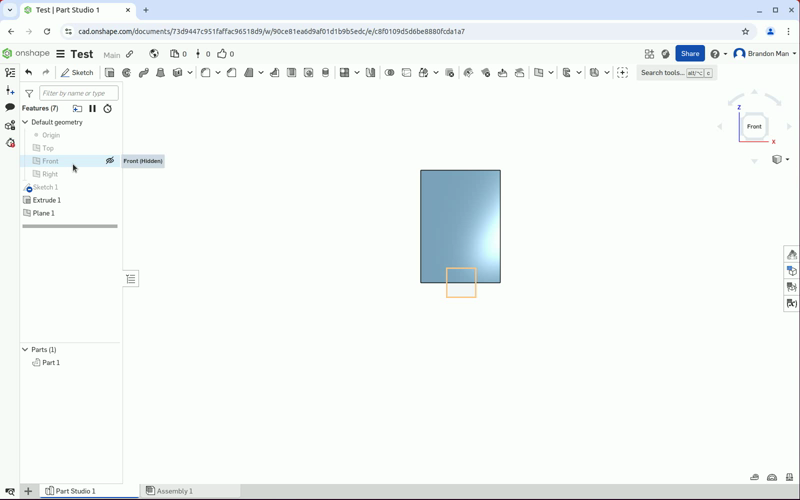
key(shift+s)
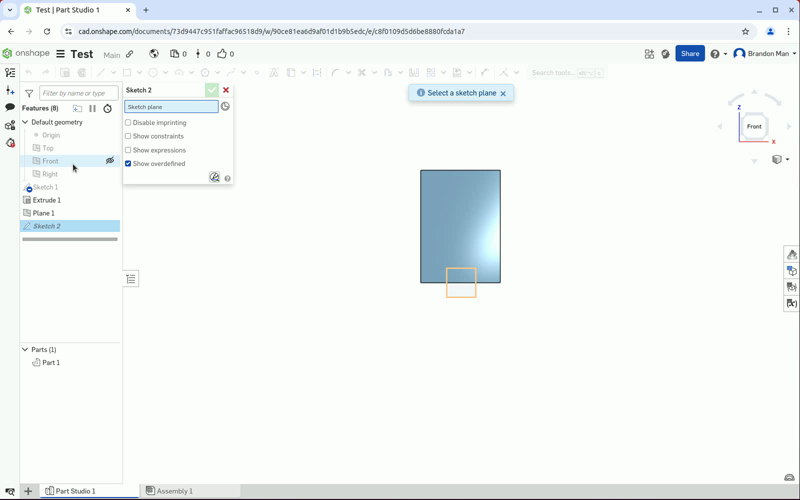
mouse_move(73, 215)
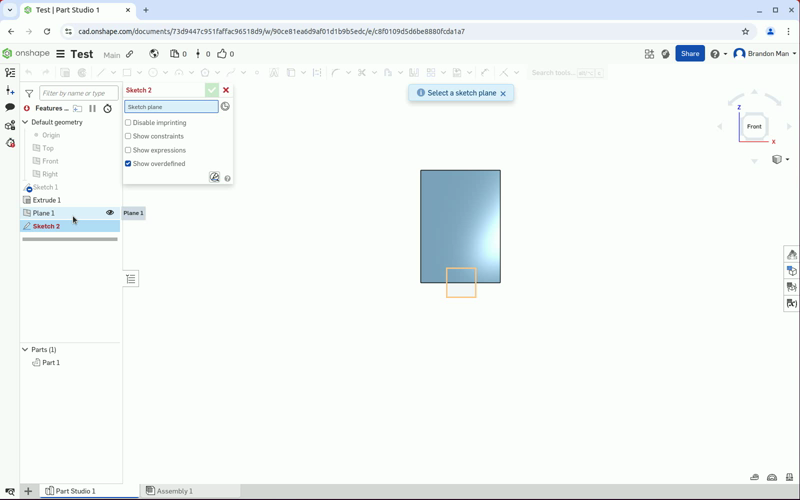
click(73, 215)
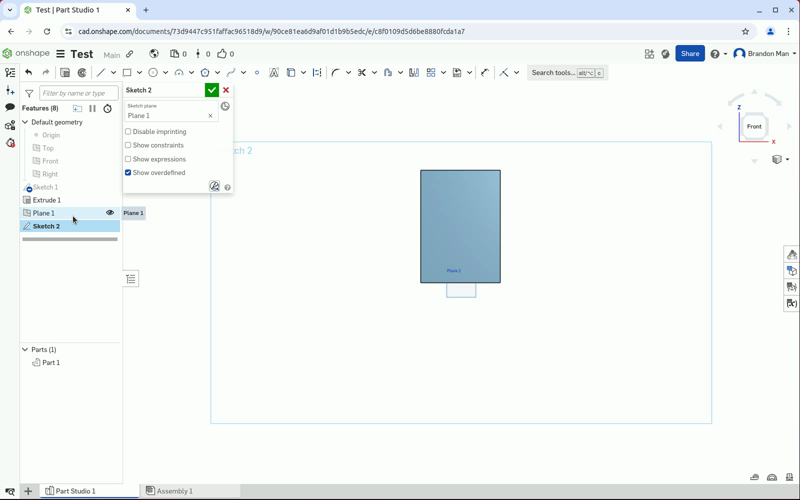
mouse_move(73, 352)
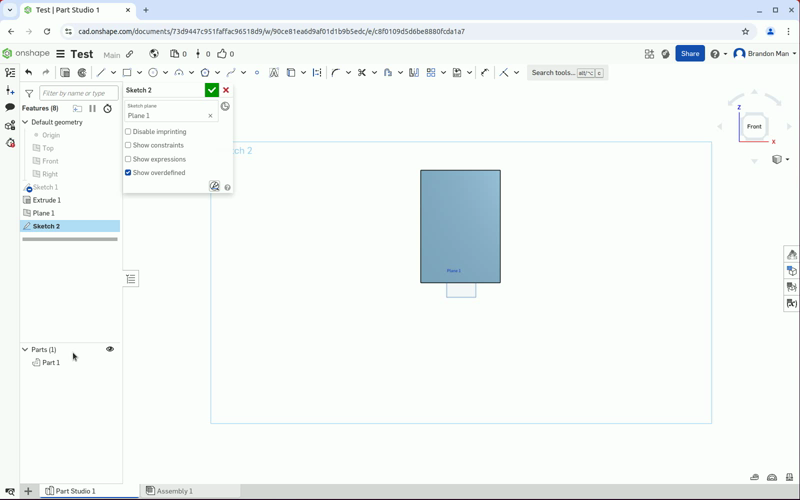
key(y)
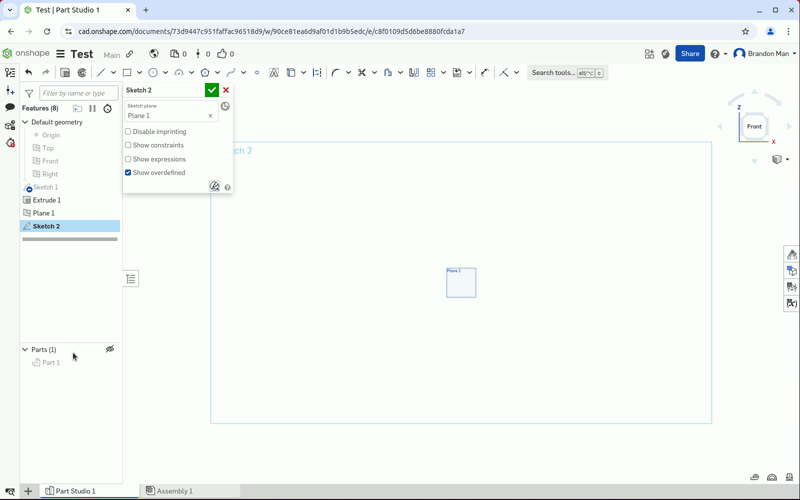
key(c)
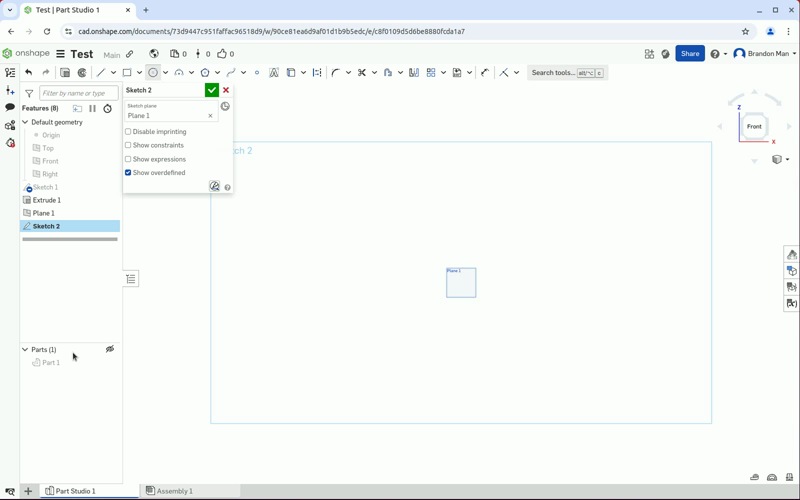
key_down(shift)
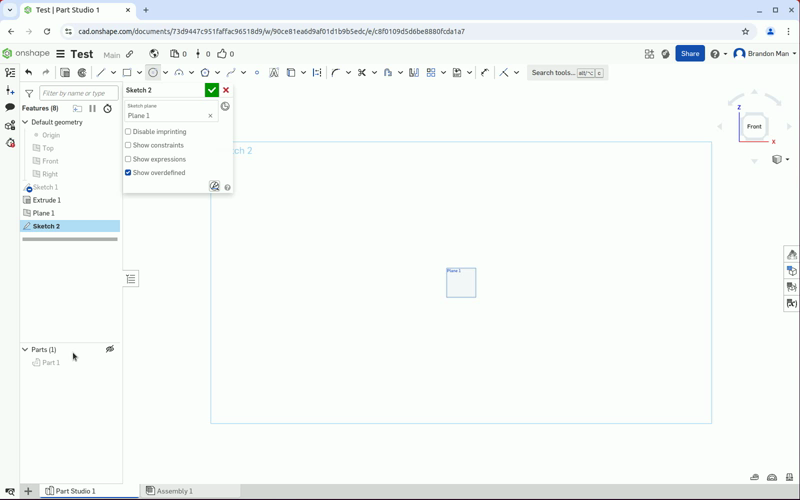
mouse_move(460, 217)
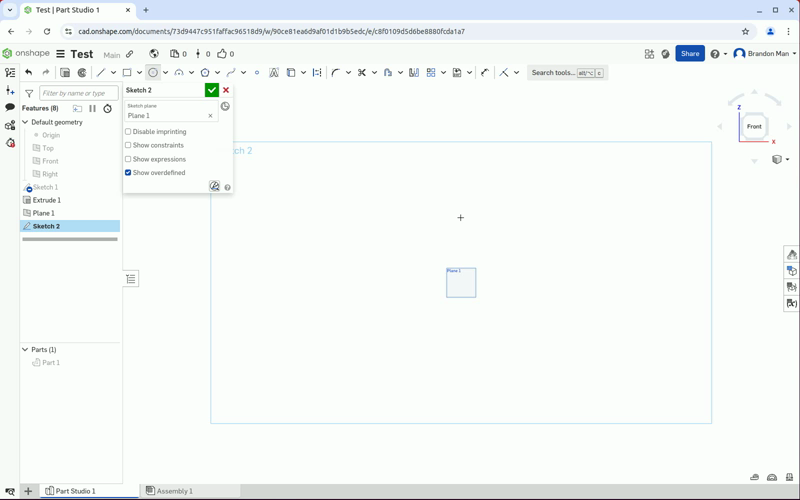
click(460, 217)
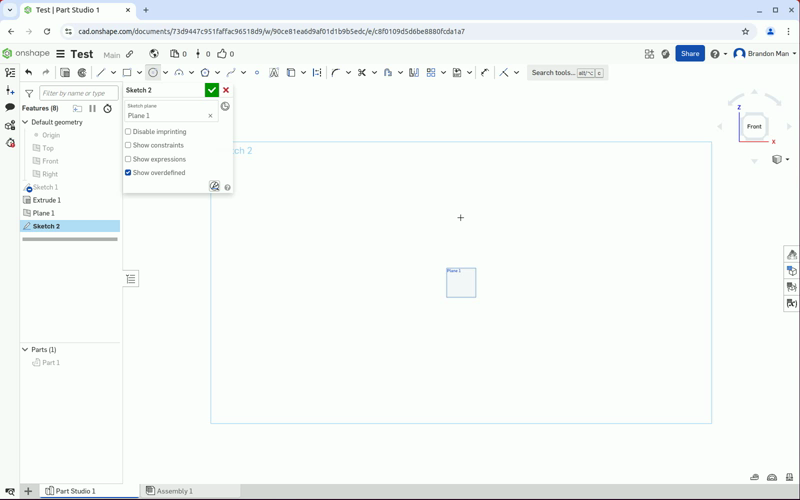
key_up(shift)
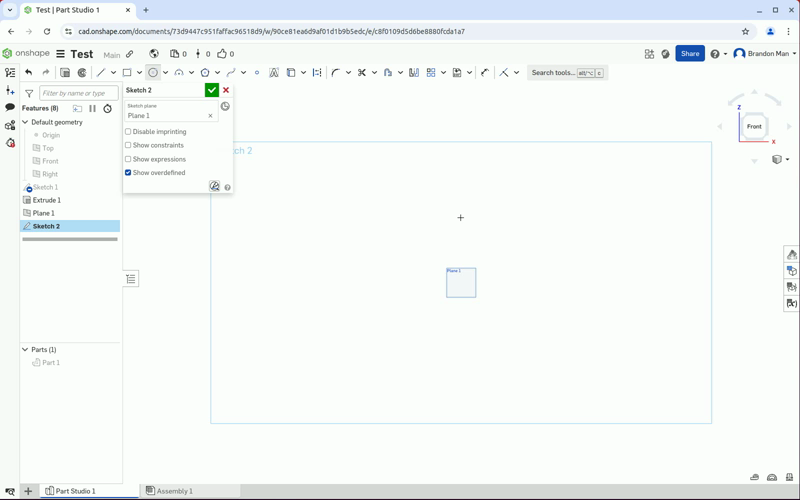
mouse_move(487, 217)
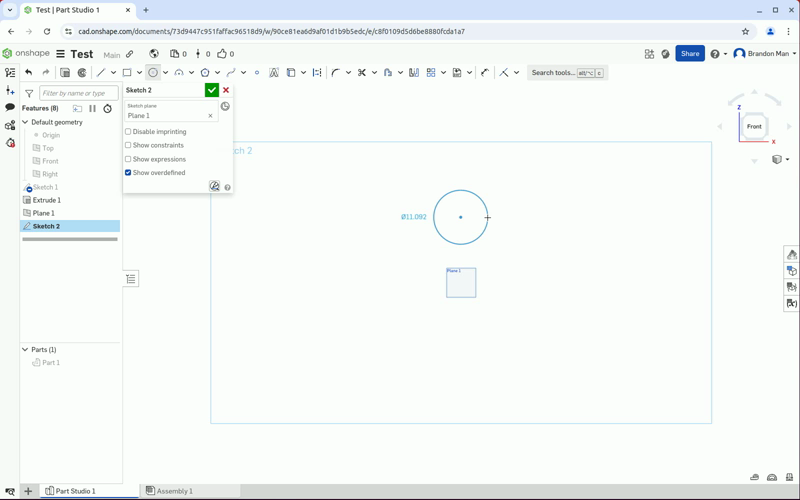
click(487, 217)
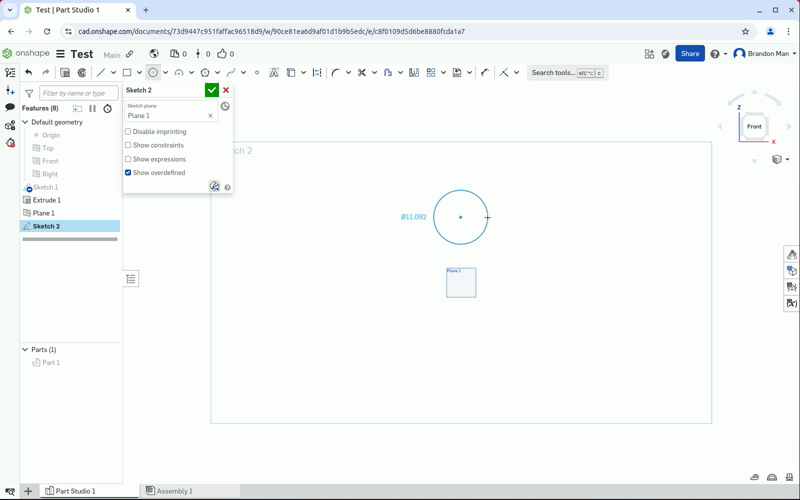
key(esc)
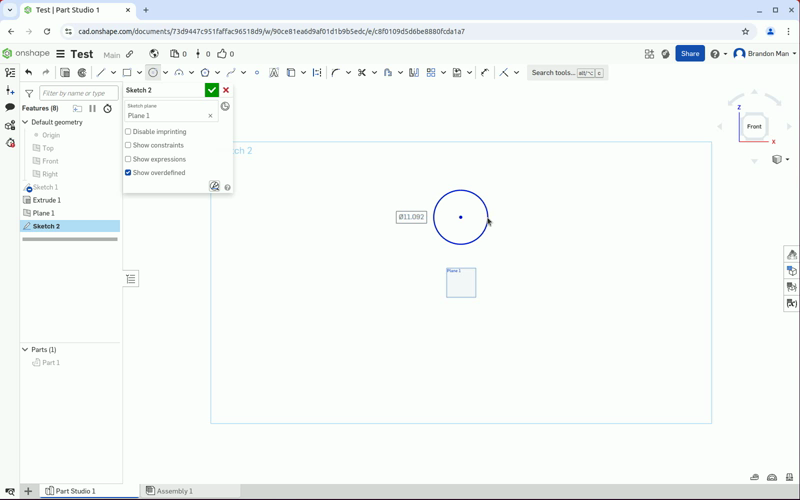
mouse_move(453, 232)
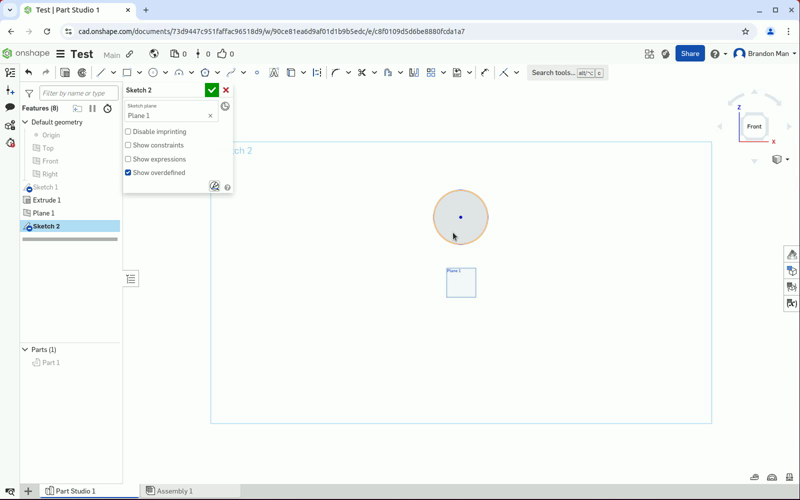
click(453, 232)
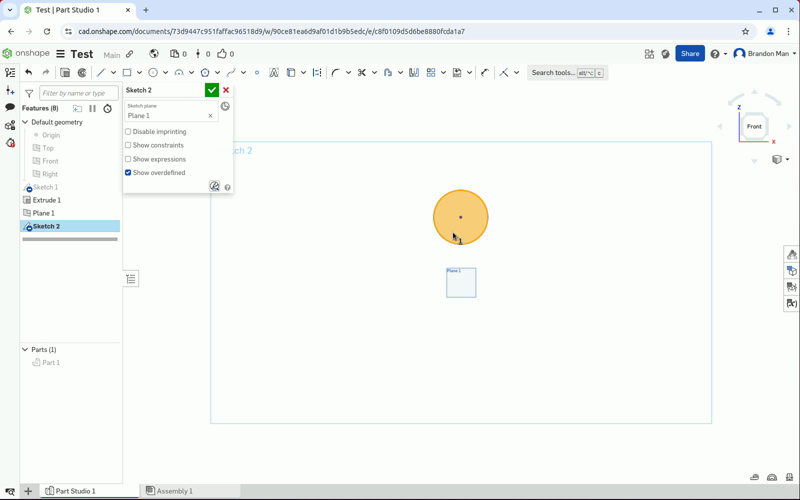
mouse_move(73, 352)
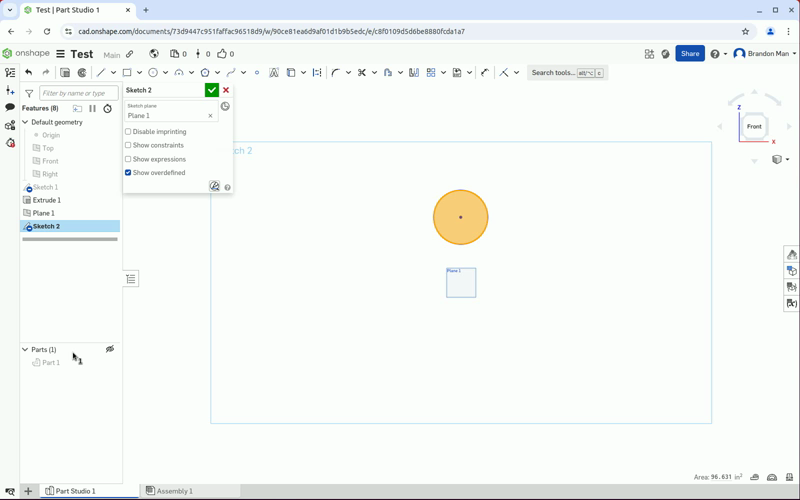
key(shift+y)
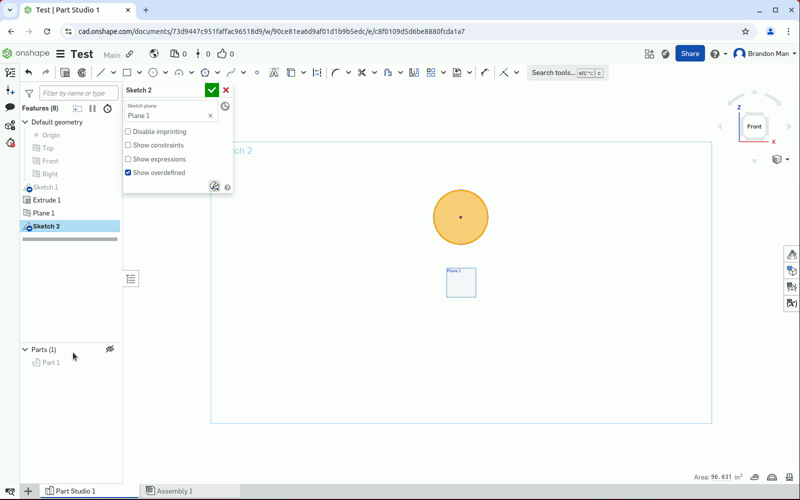
key(shift+e)
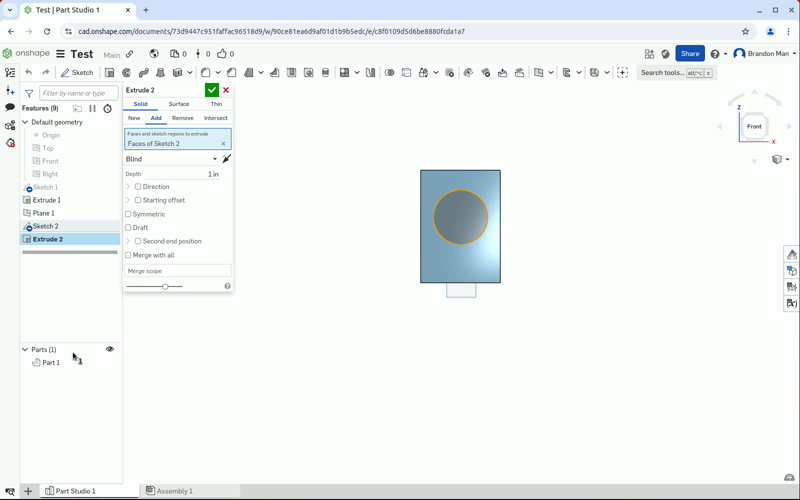
mouse_move(143, 106)
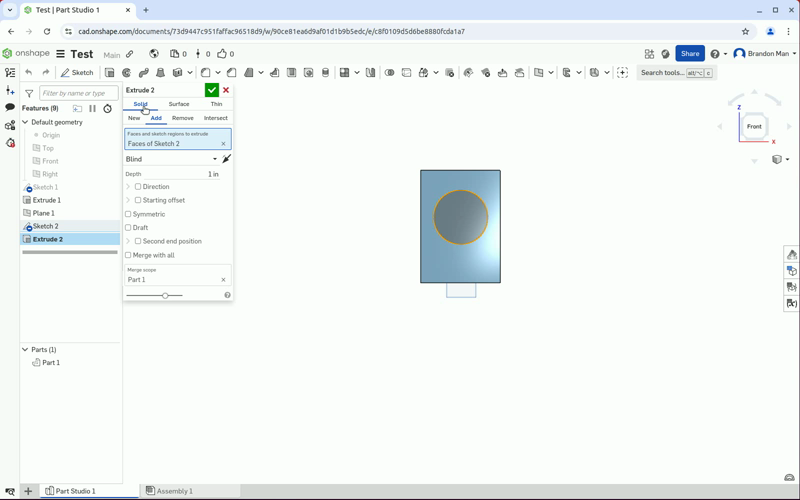
click(143, 106)
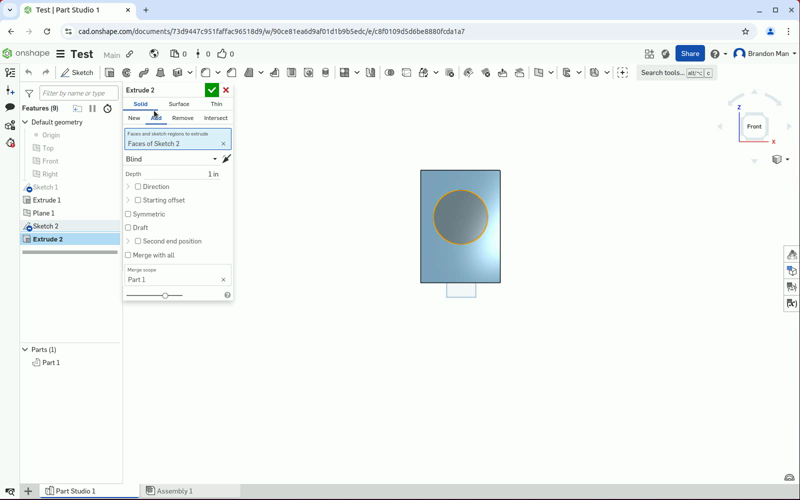
mouse_move(186, 120)
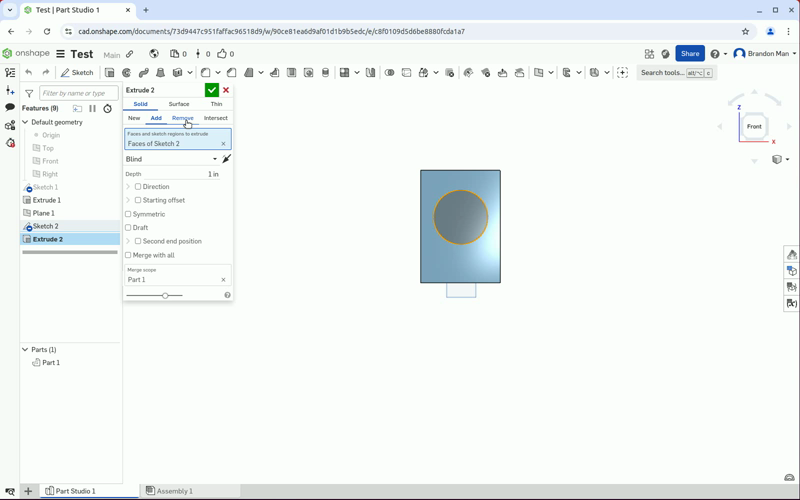
click(186, 120)
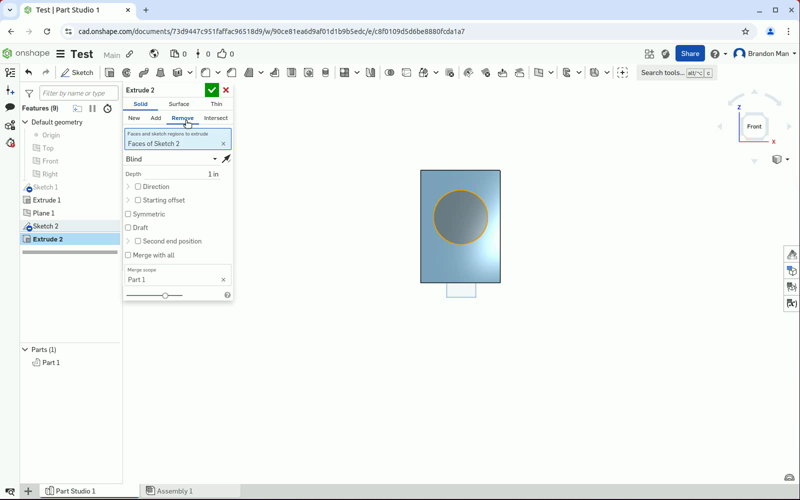
key(tab, 4)
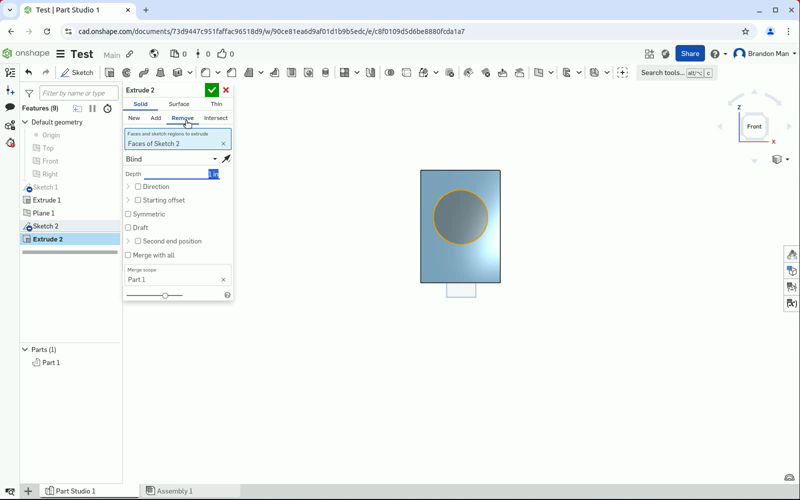
text(1.926)
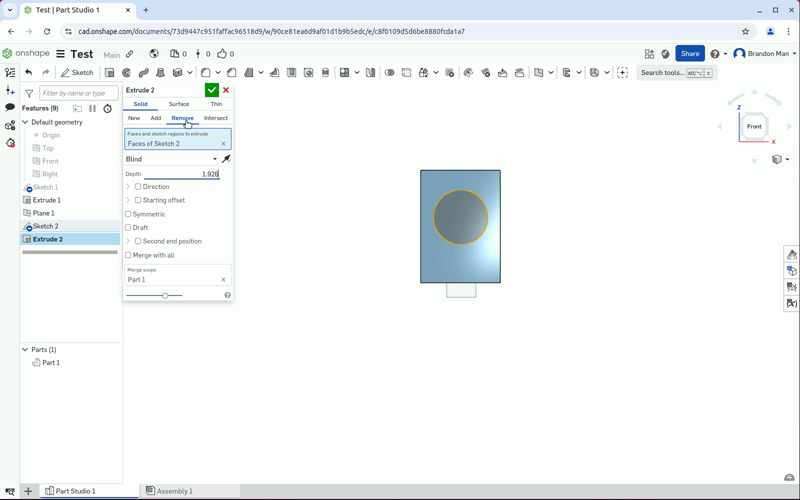
key(tab, 6)
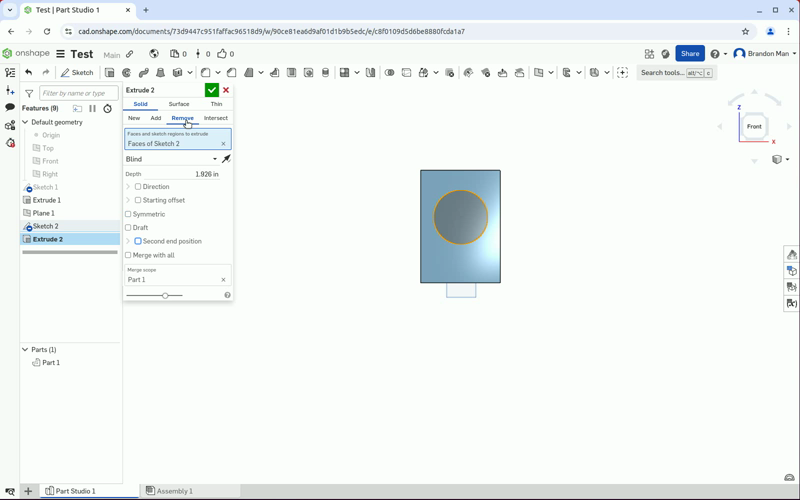
key(space)
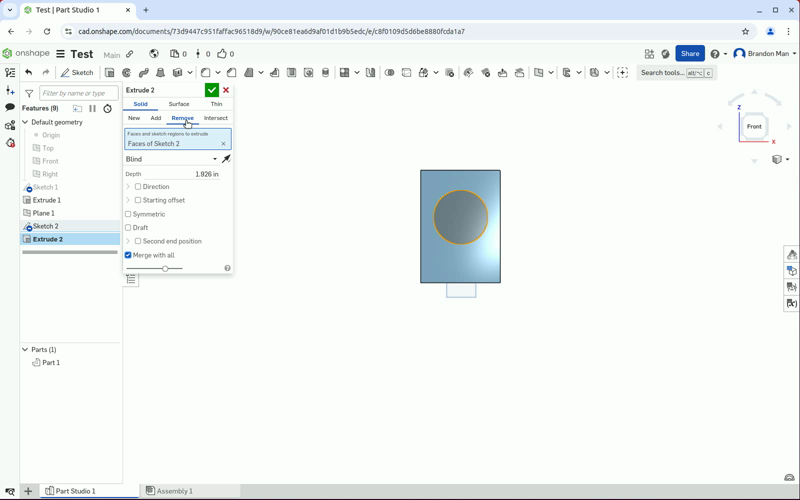
key(enter)
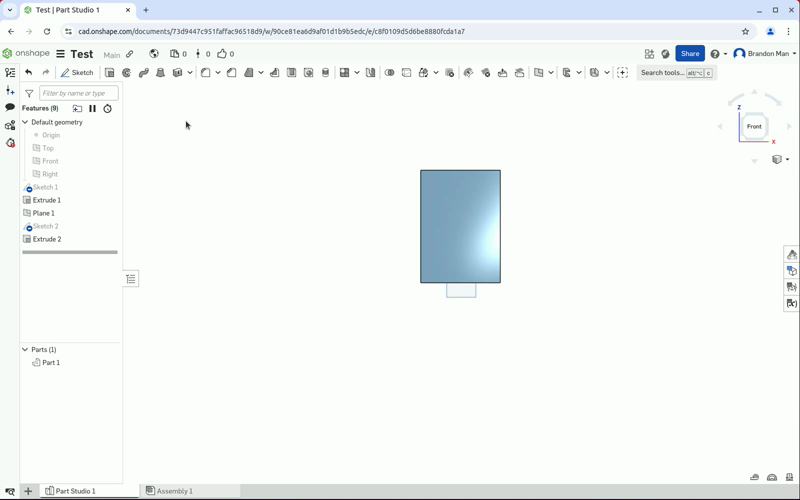
key(shift+h)
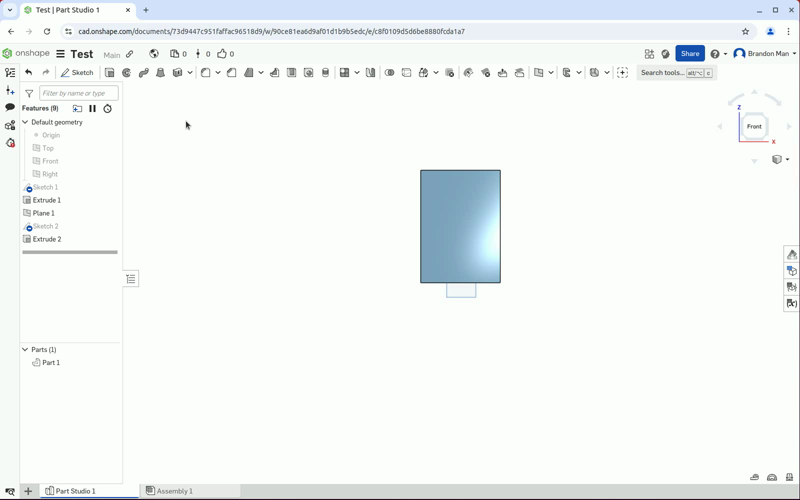
key(shift+h)
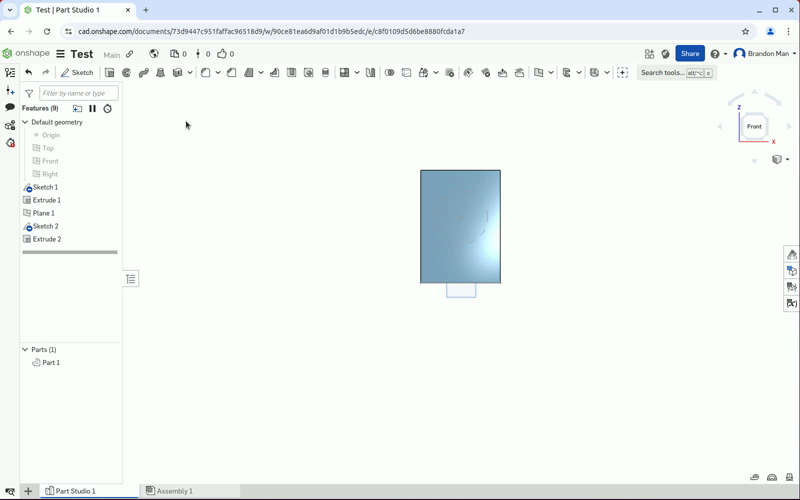
key(shift+7)
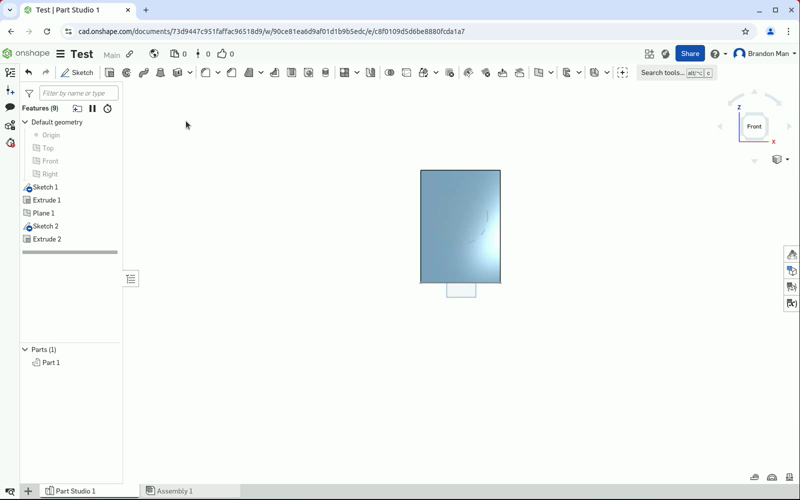
key(left, 2)
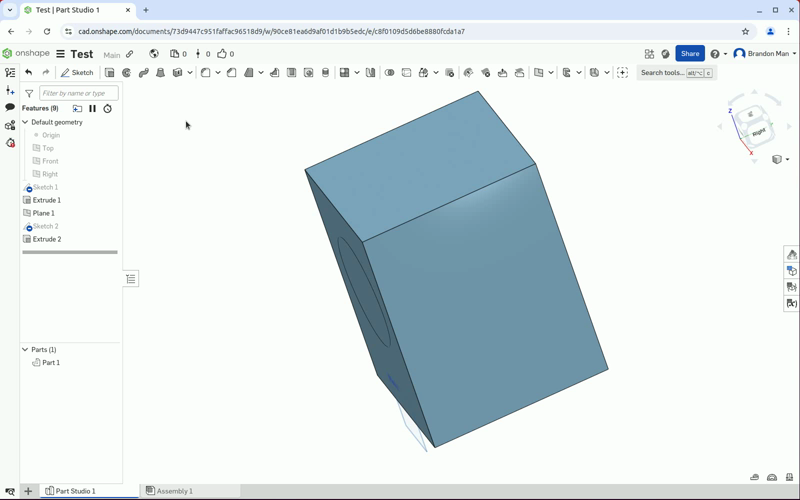
key(down, 2)
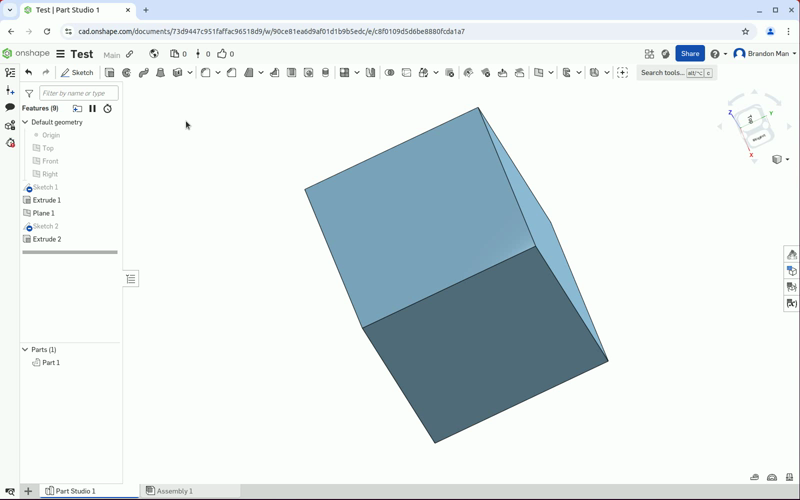
key(up, 2)
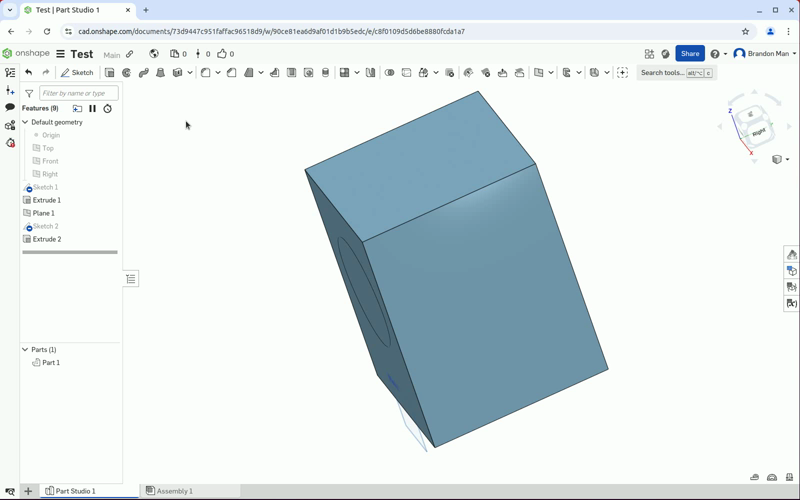
key(right, 2)
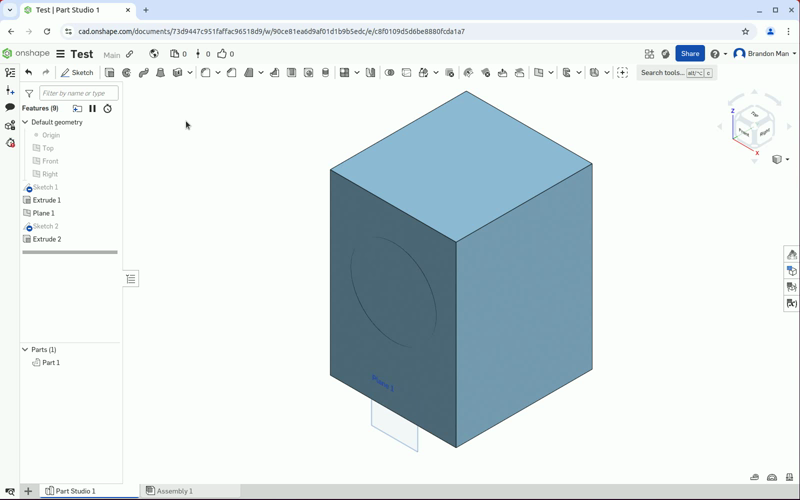
mouse_move(73, 189)
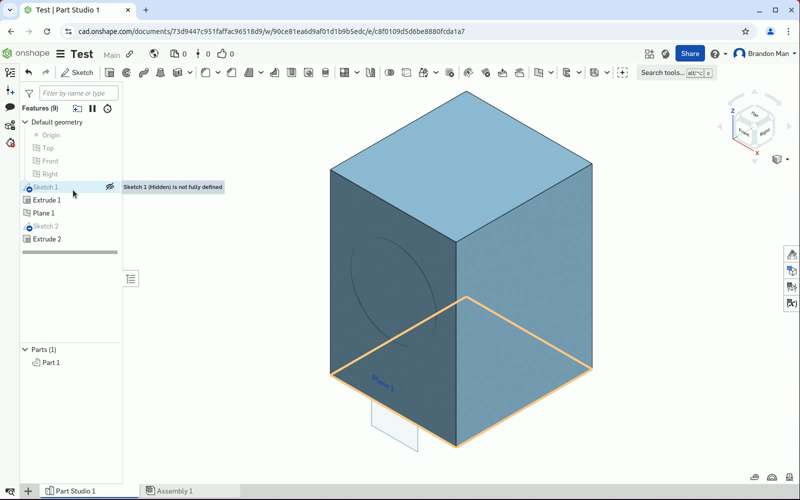
click(73, 189)